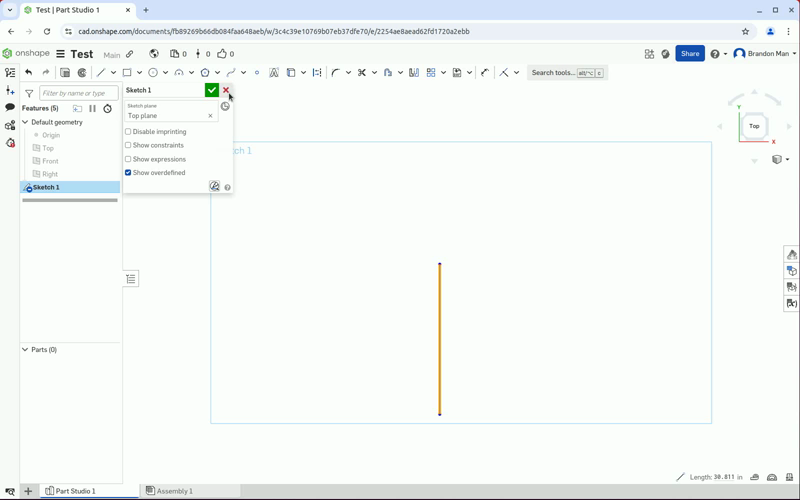
key(shift+h)
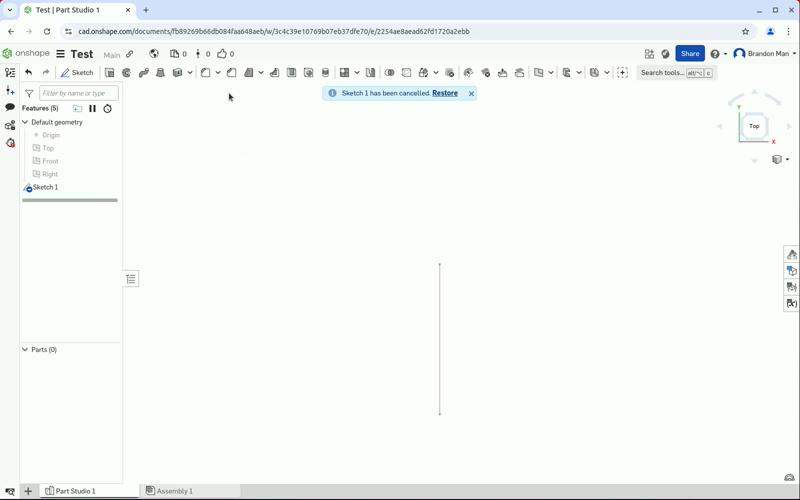
key(shift+s)
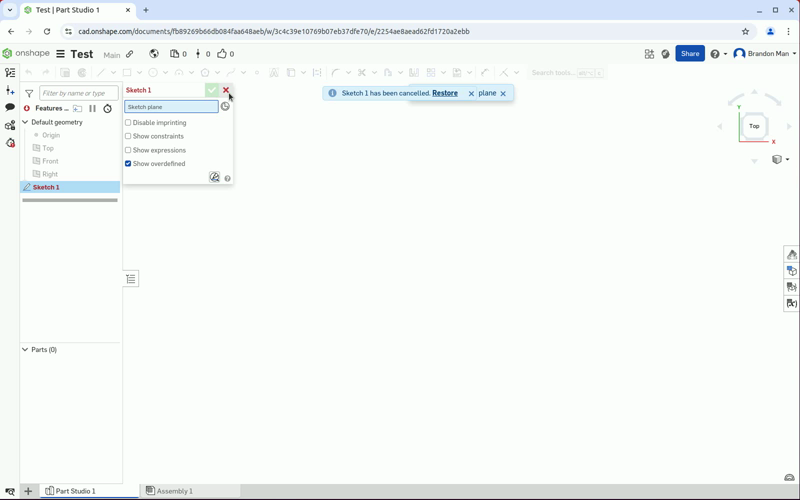
mouse_move(73, 150)
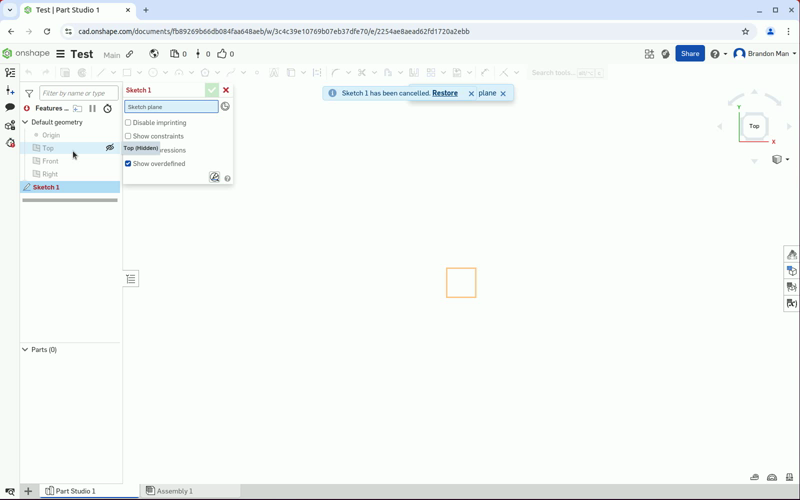
click(73, 150)
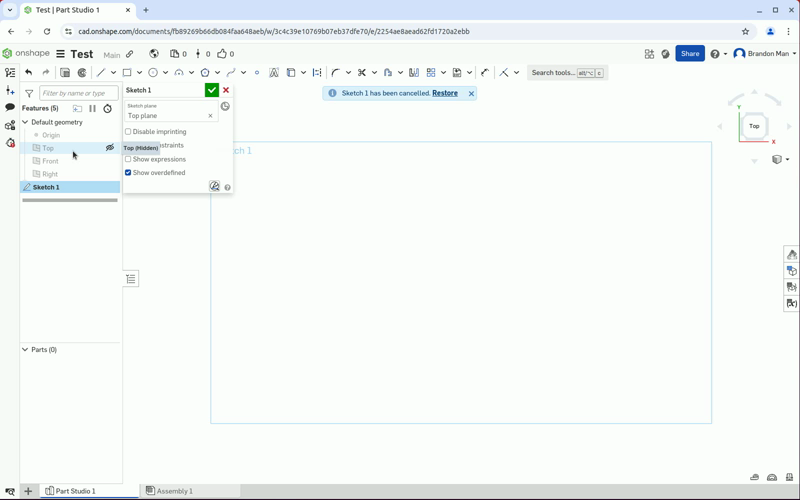
mouse_move(73, 352)
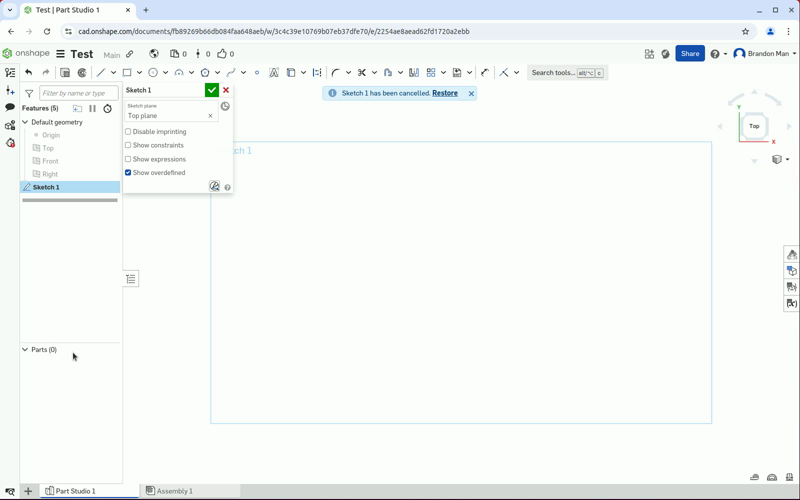
key(y)
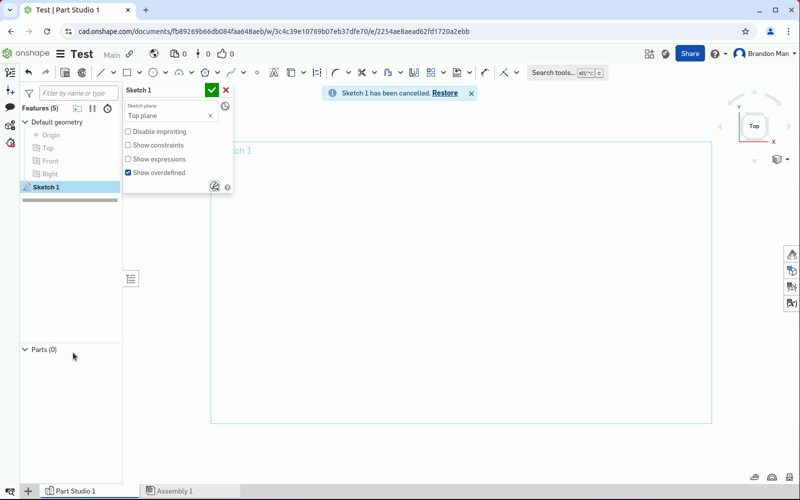
key(l)
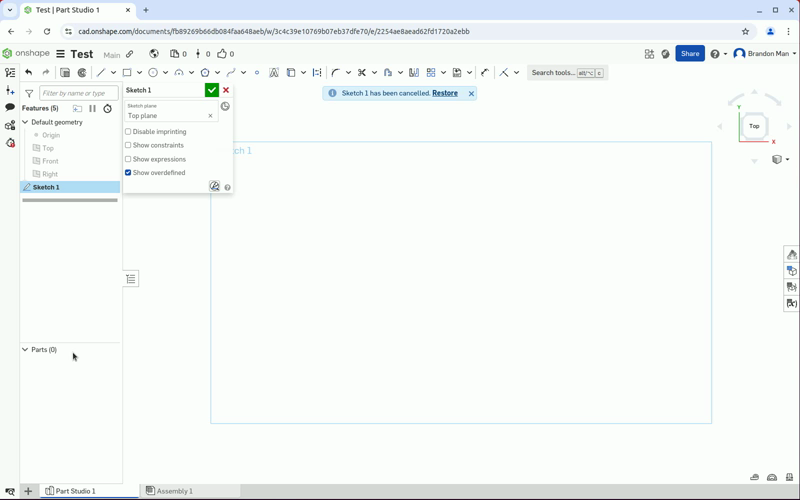
key_down(shift)
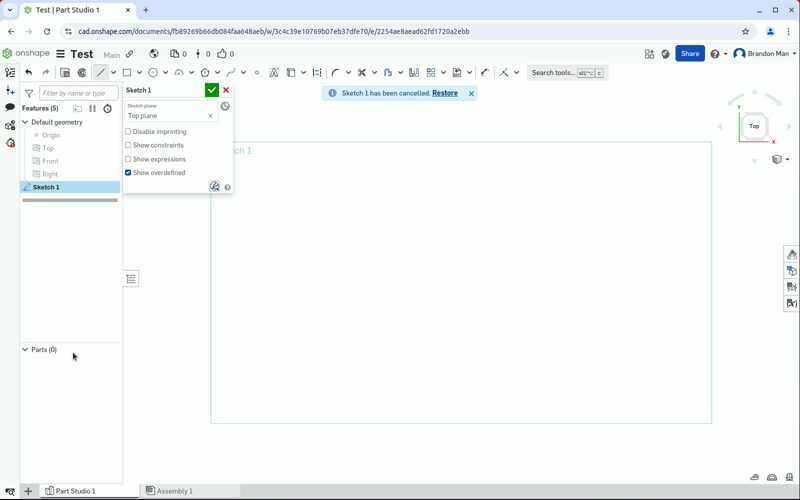
mouse_move(416, 298)
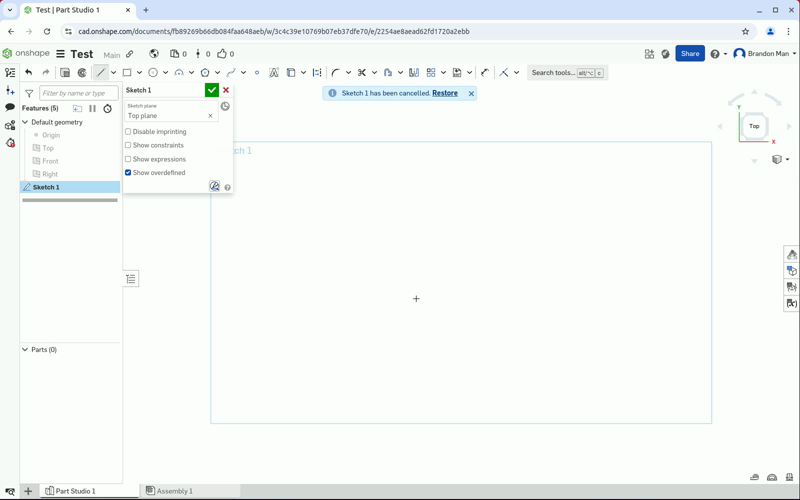
click(416, 298)
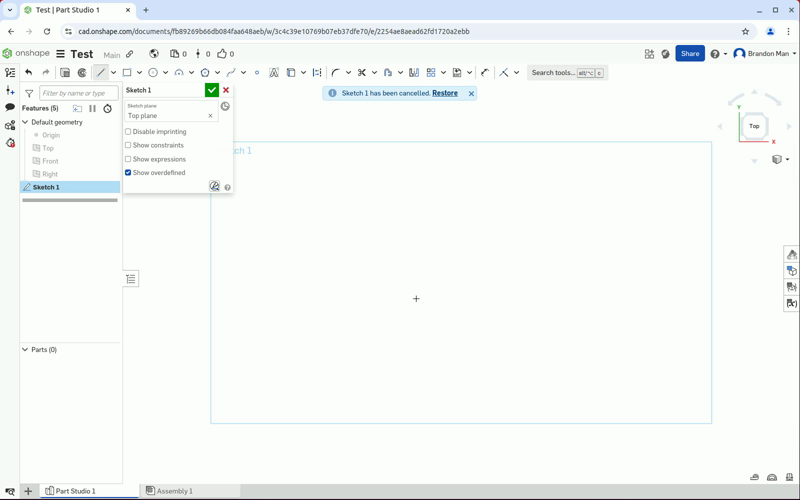
key_up(shift)
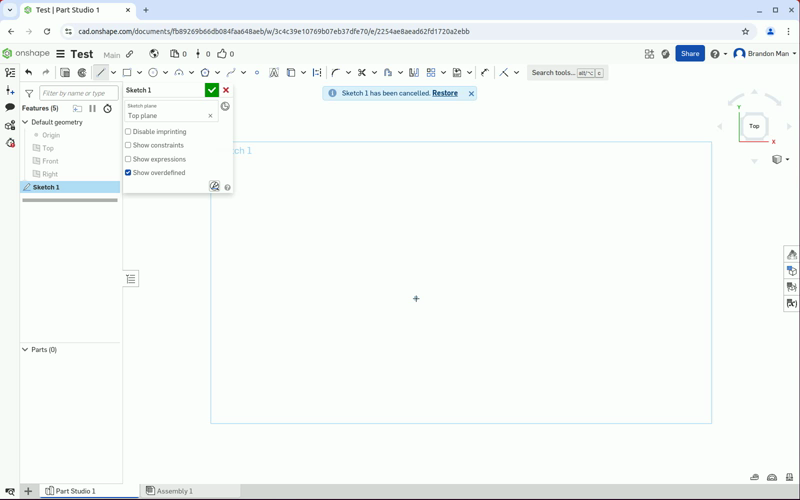
key_down(shift)
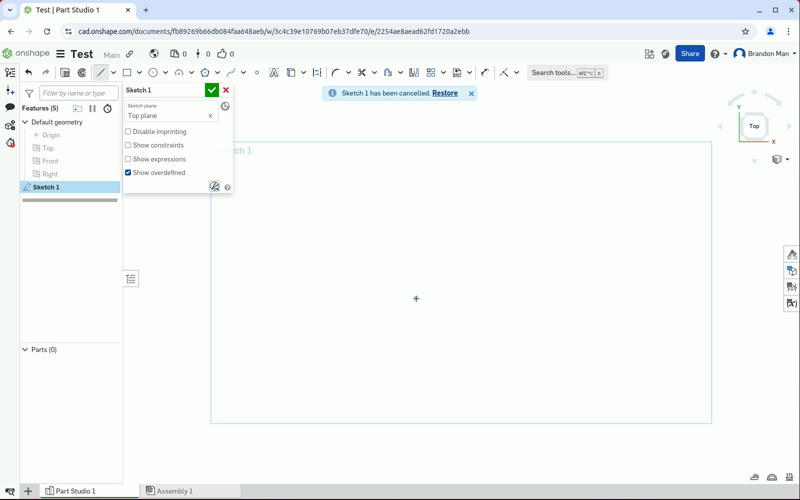
mouse_move(506, 298)
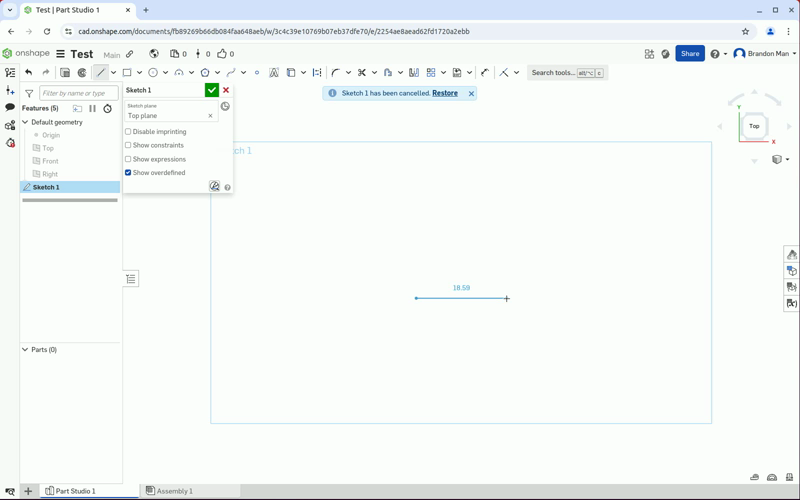
click(506, 298)
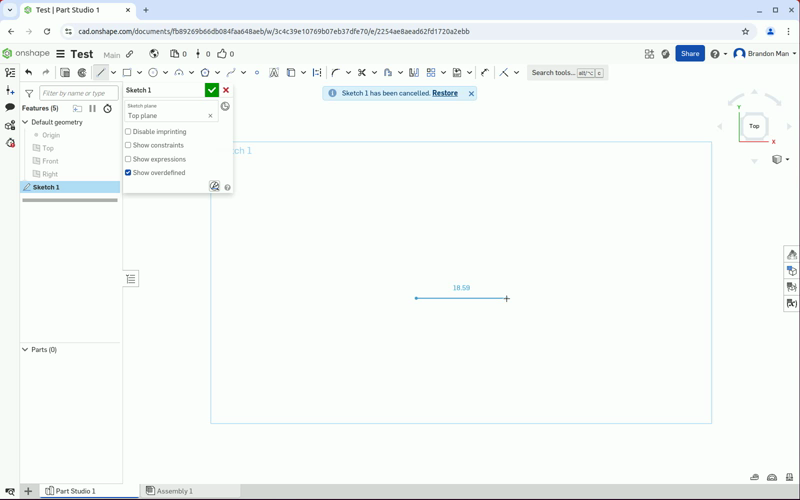
key_up(shift)
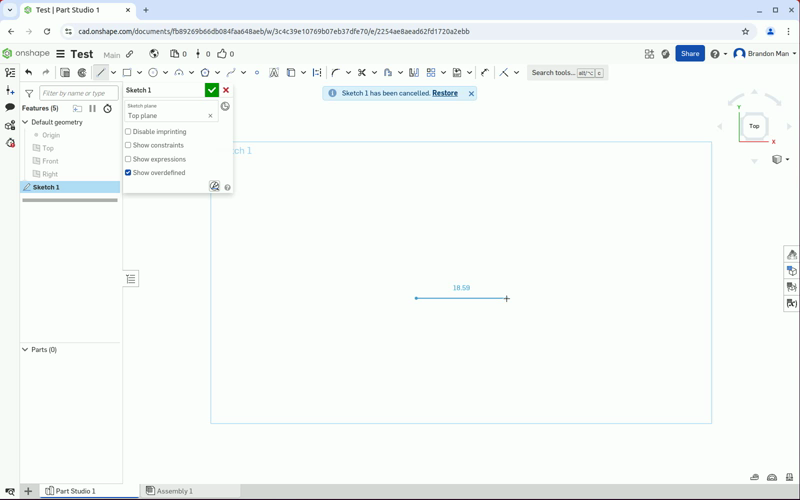
key_down(shift)
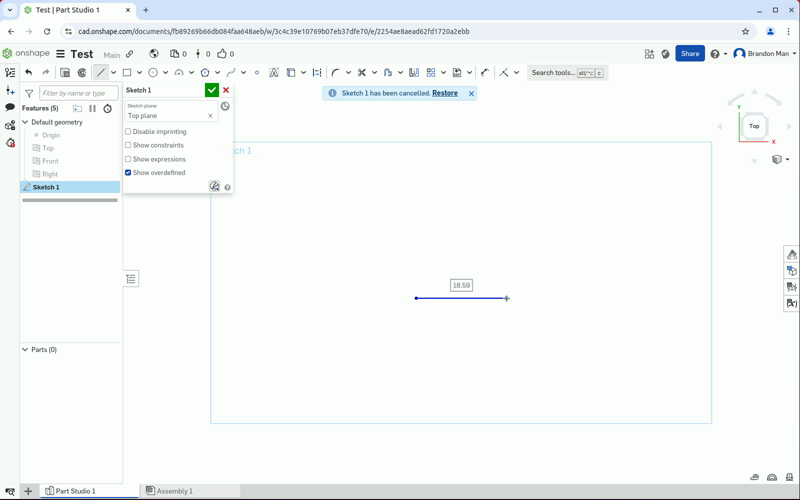
mouse_move(536, 298)
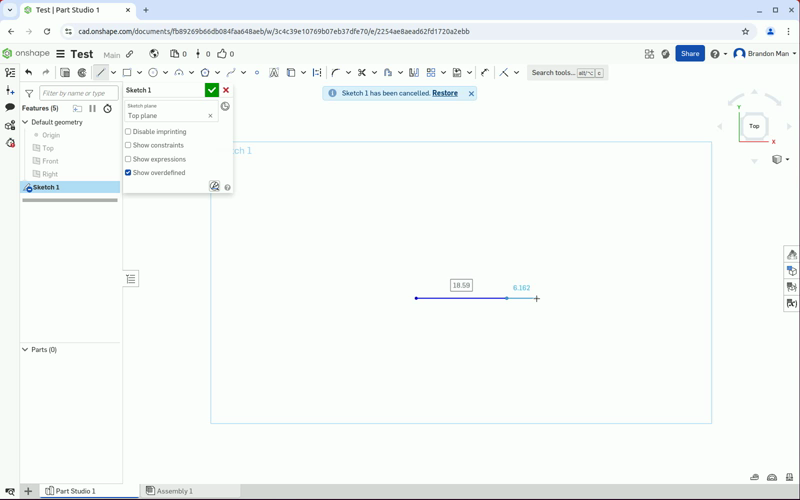
mouse_move(506, 267)
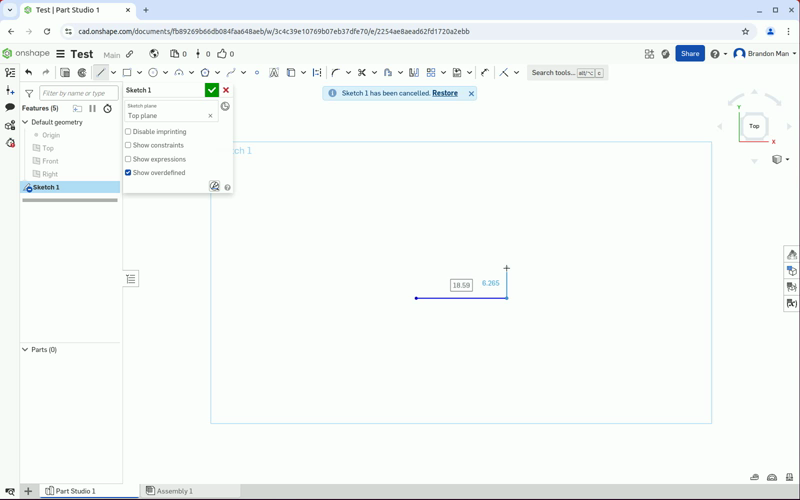
click(506, 267)
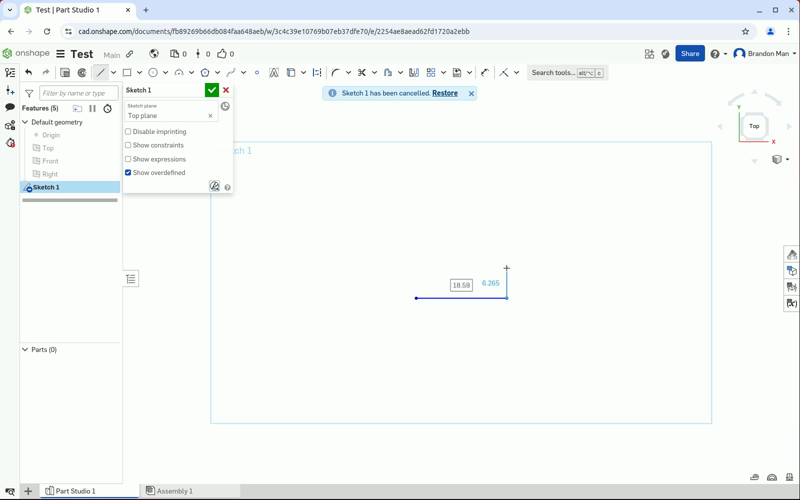
key_up(shift)
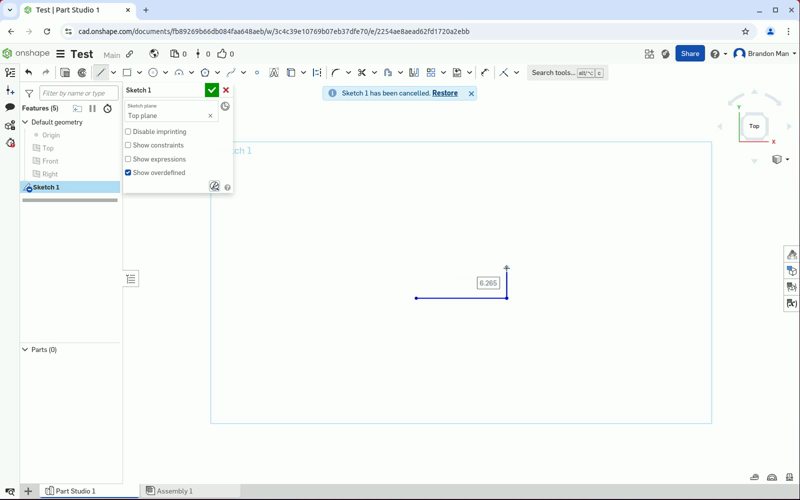
key_down(shift)
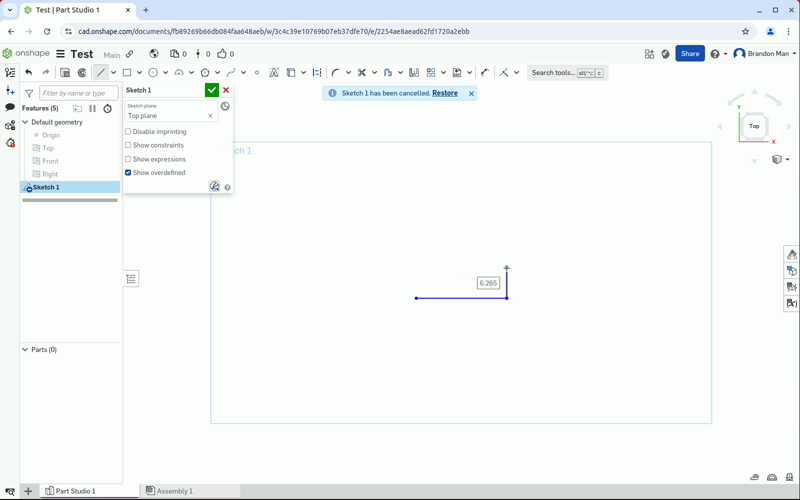
mouse_move(416, 267)
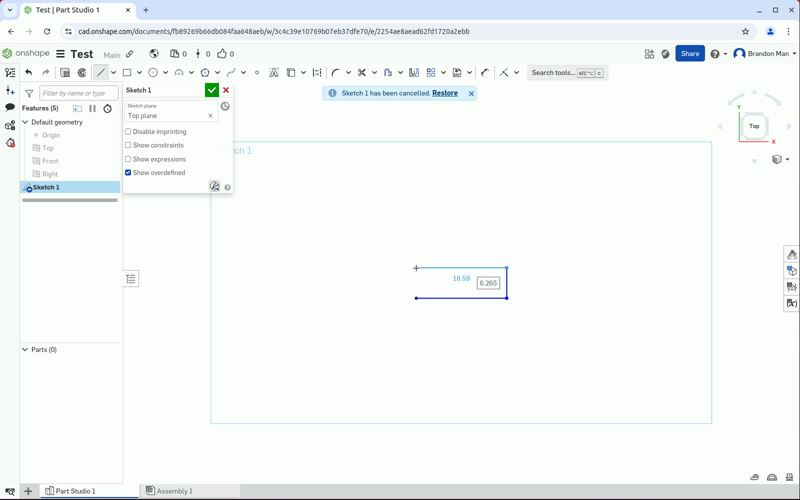
click(416, 267)
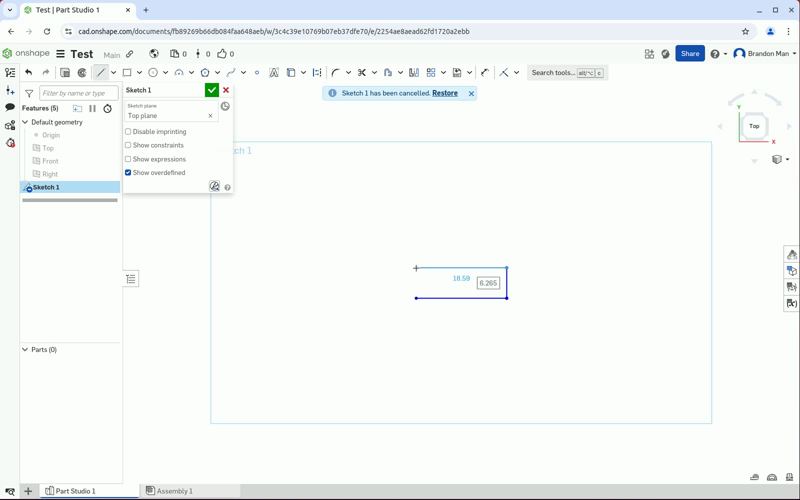
key_up(shift)
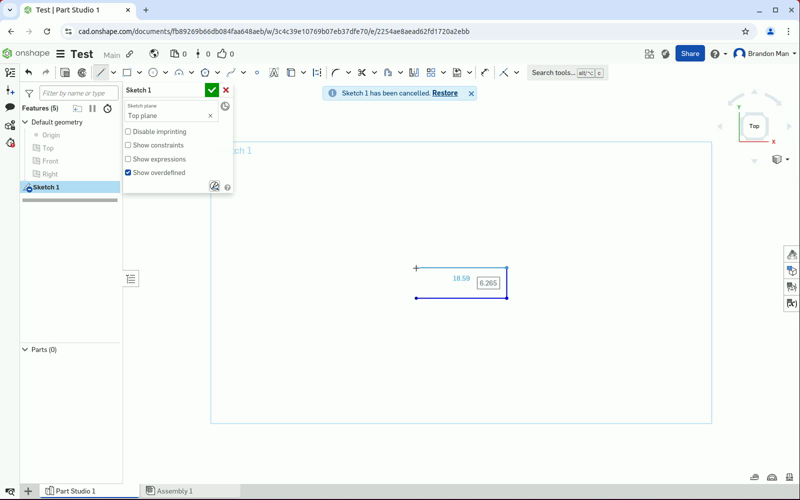
mouse_move(446, 267)
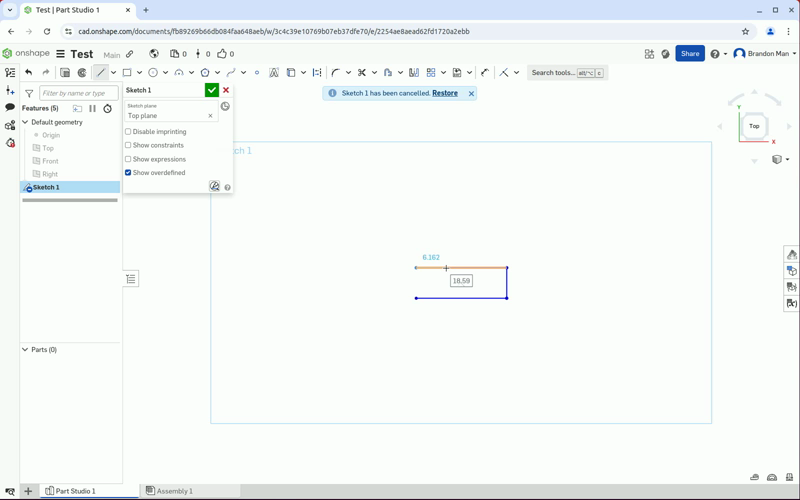
key_down(shift)
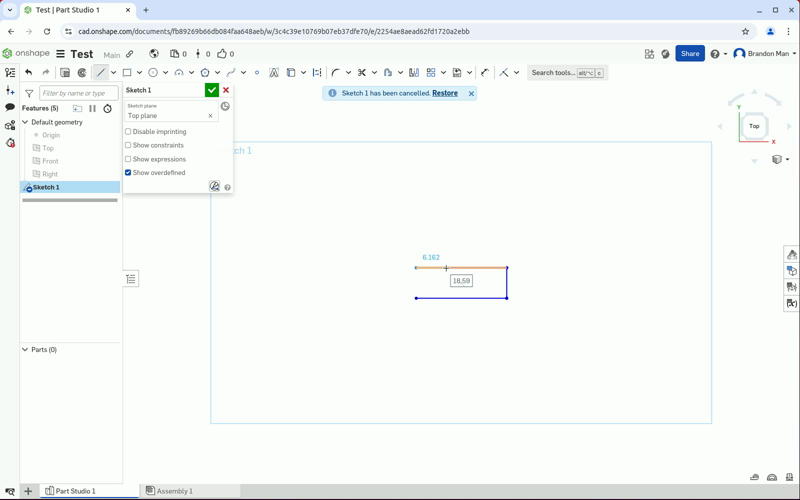
mouse_move(416, 298)
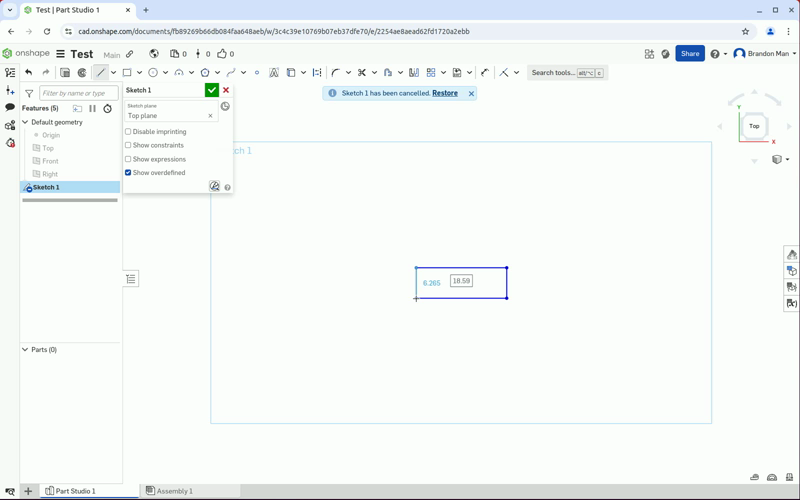
key_up(shift)
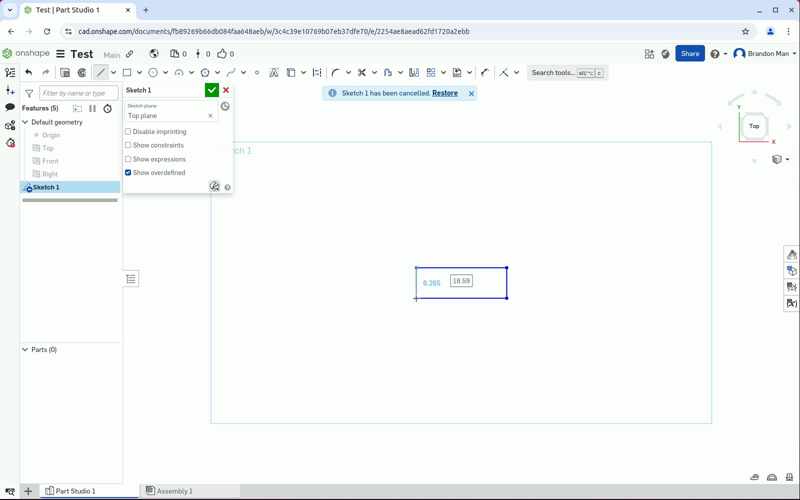
click(416, 298)
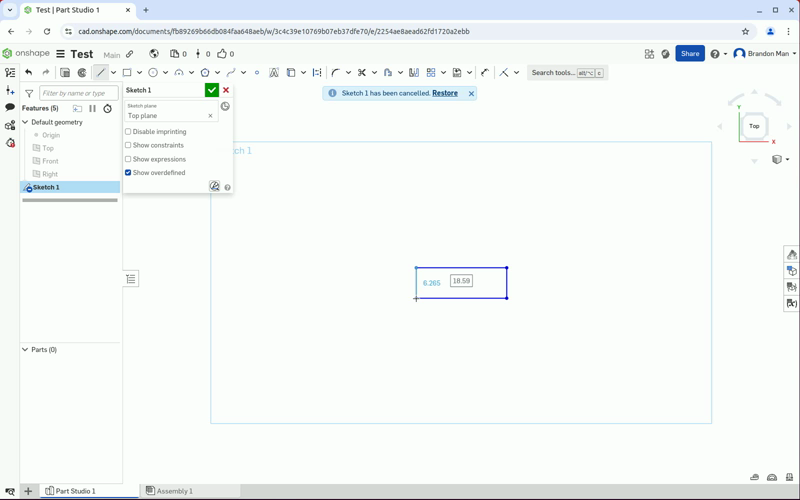
key(esc)
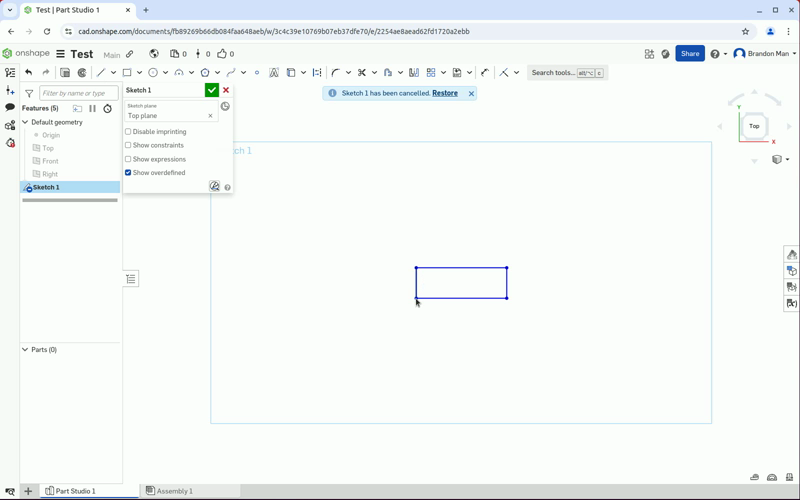
mouse_move(434, 292)
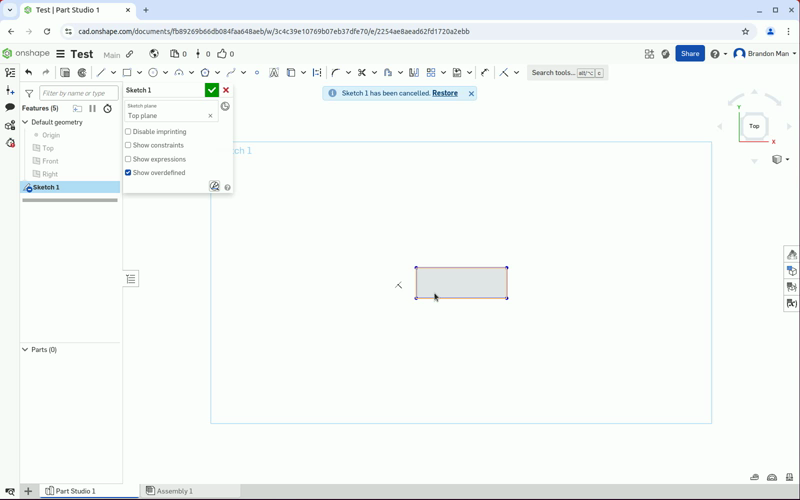
click(434, 292)
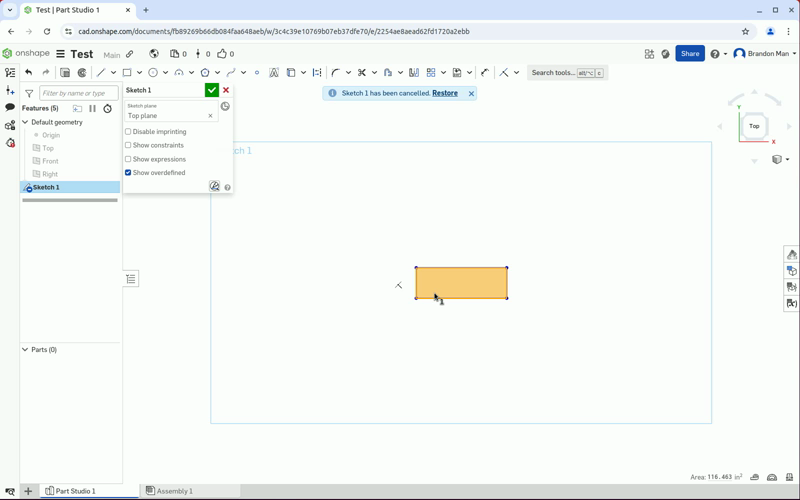
mouse_move(73, 352)
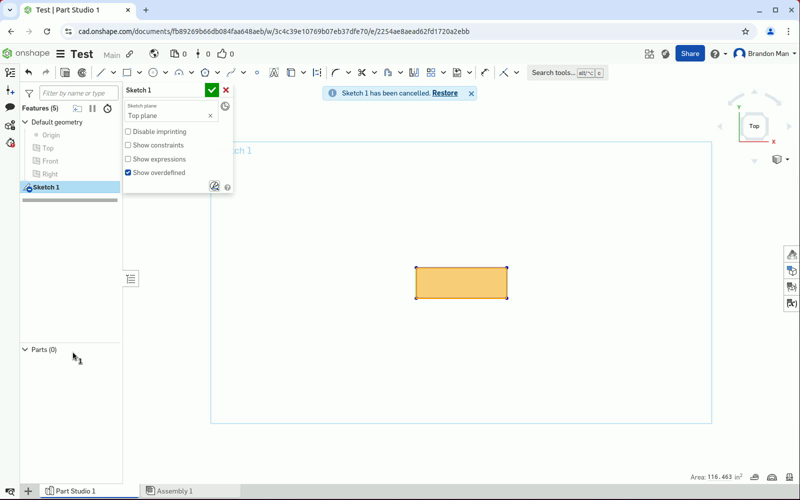
key(shift+y)
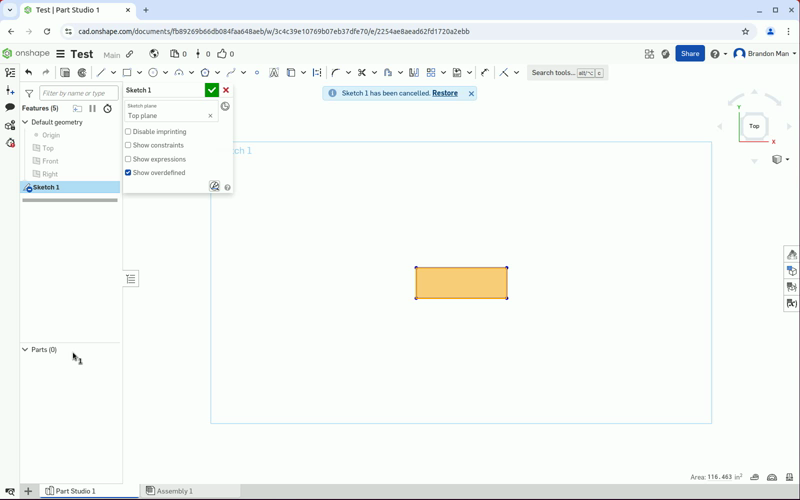
key(shift+e)
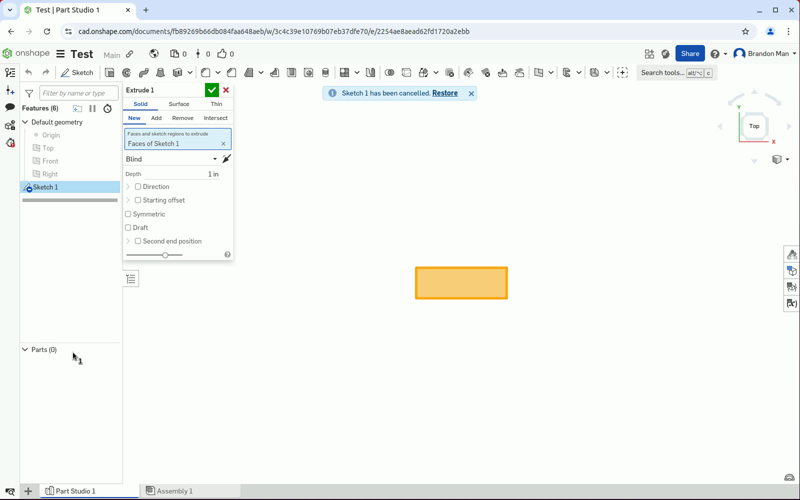
mouse_move(143, 106)
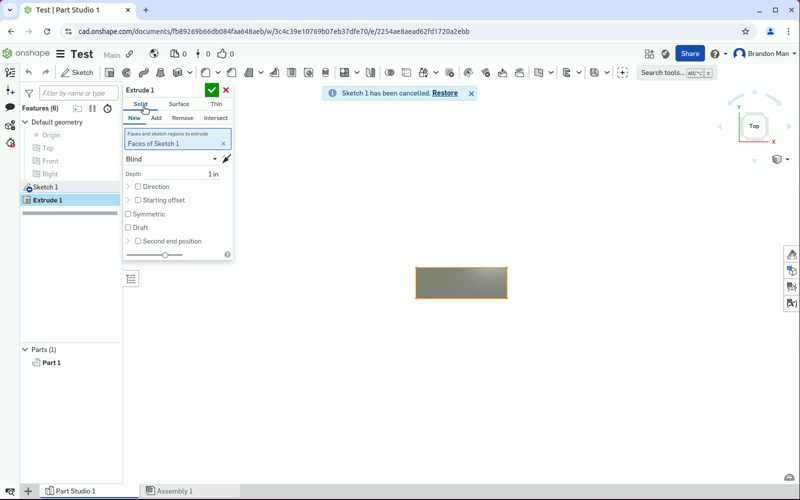
click(143, 106)
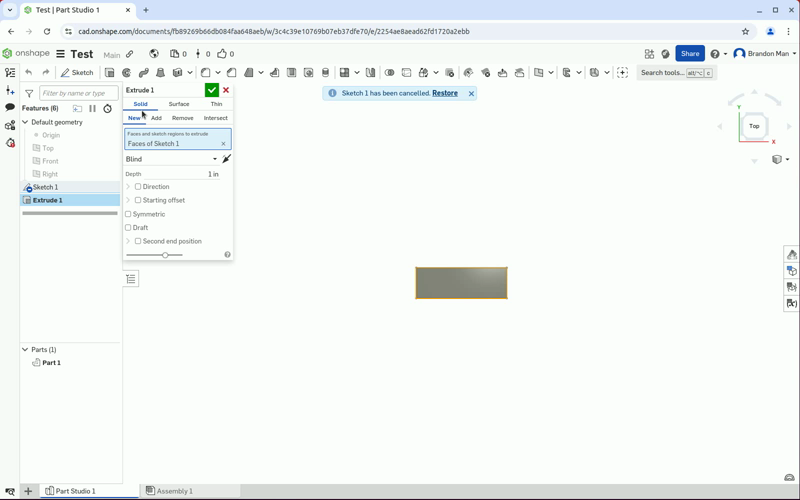
mouse_move(137, 120)
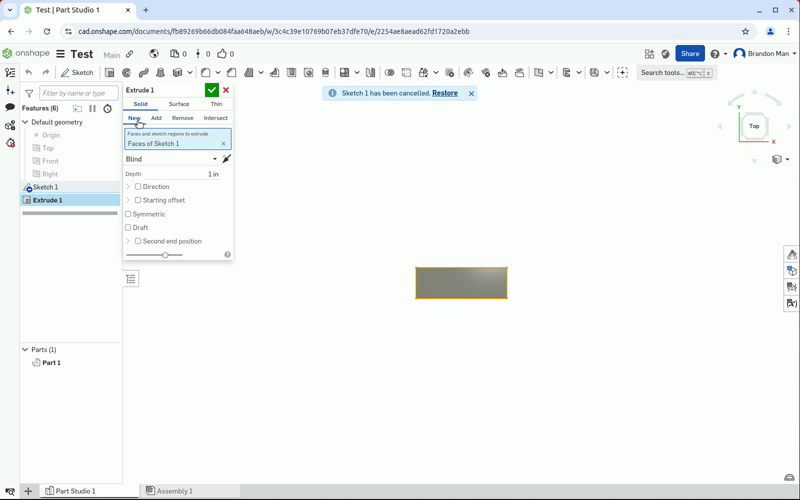
click(137, 120)
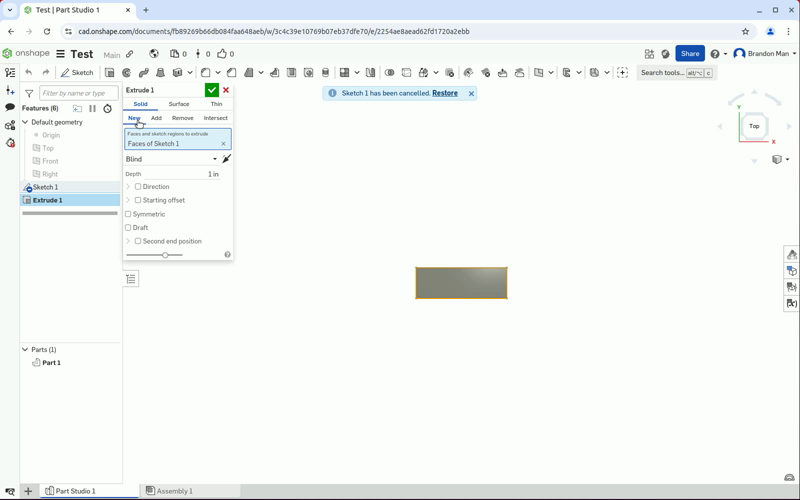
key(tab, 4)
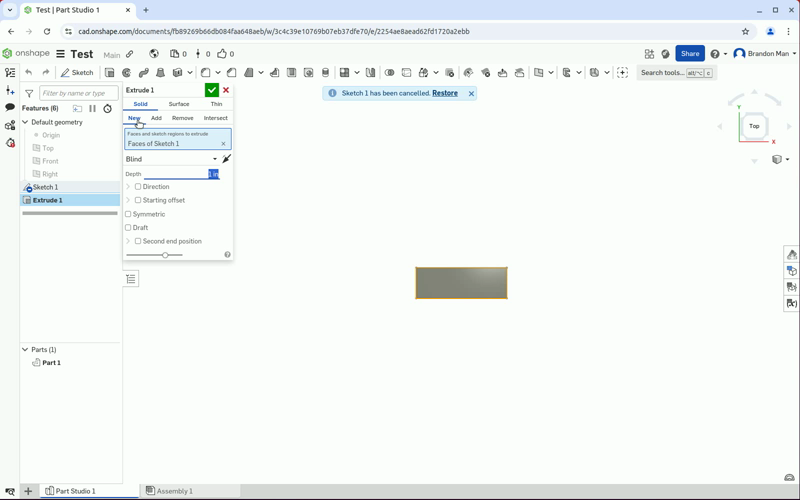
text(6.258)
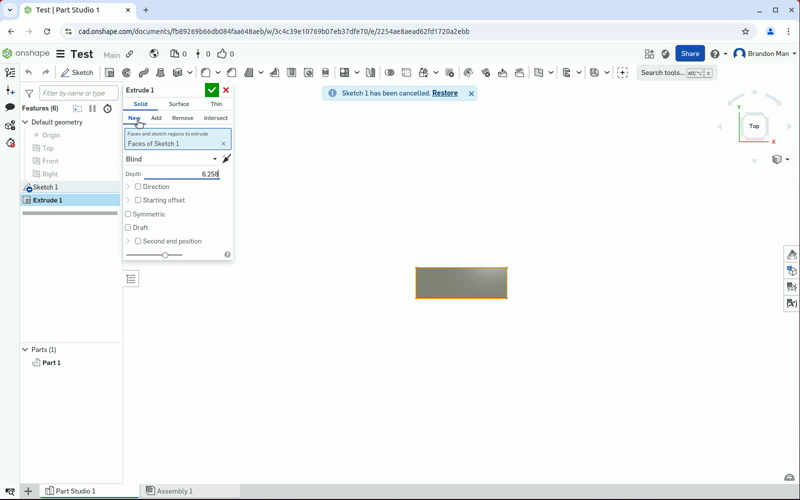
key(enter)
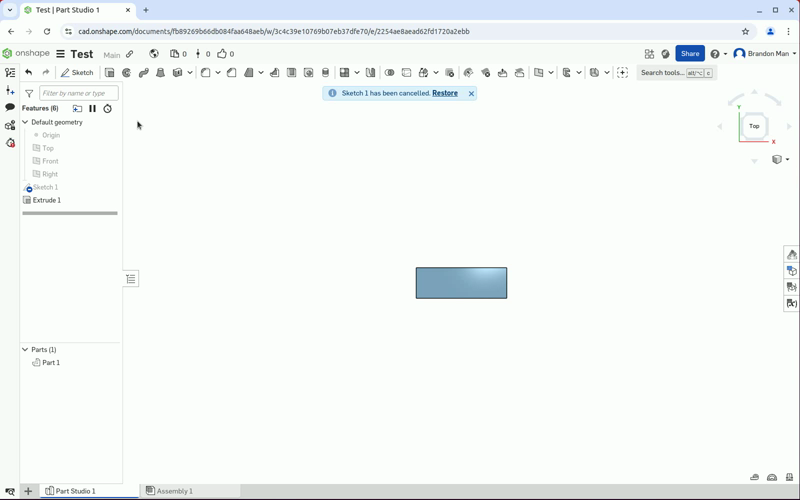
key(shift+h)
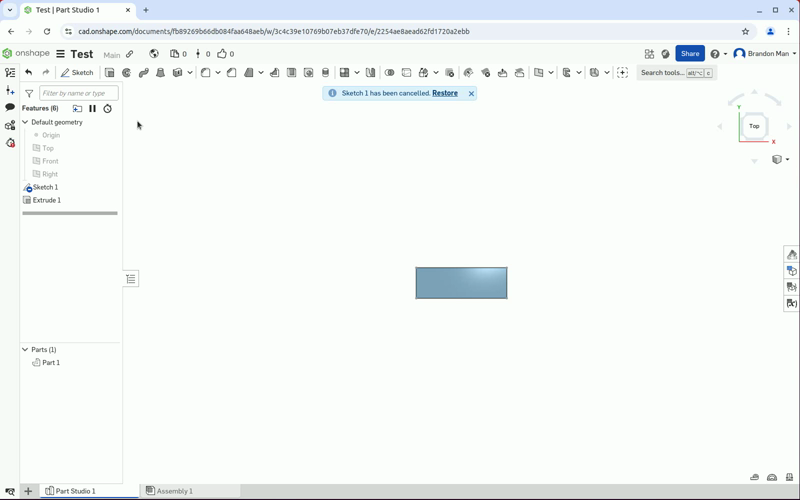
key(shift+h)
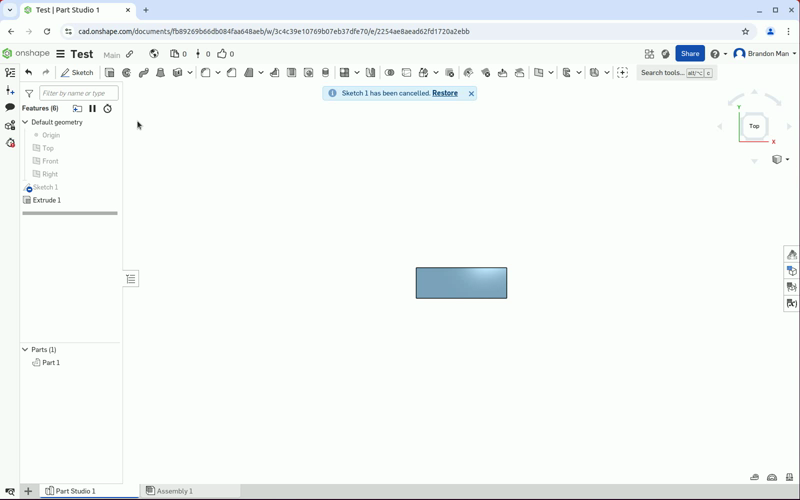
mouse_move(73, 189)
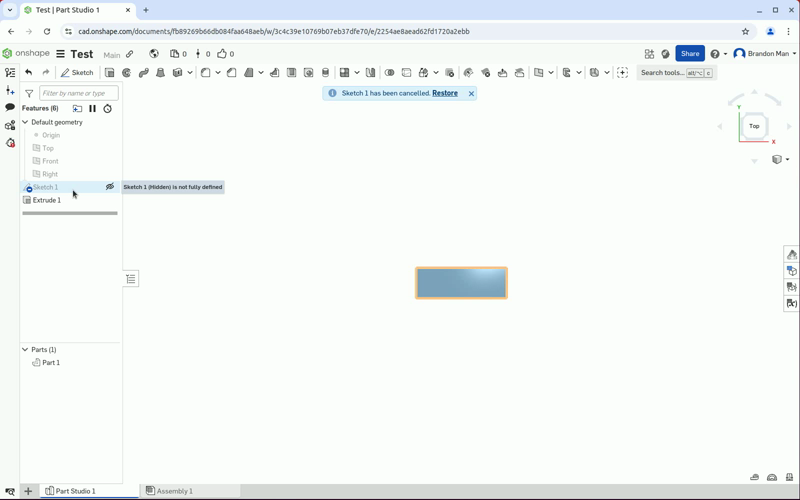
click(73, 189)
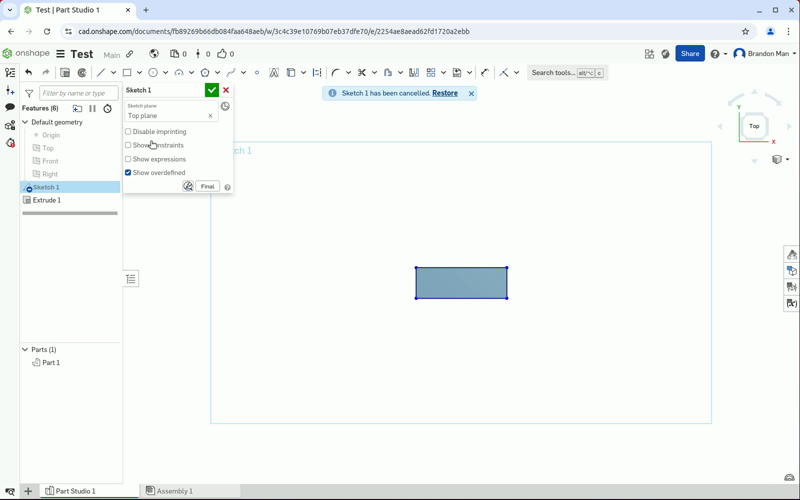
mouse_move(229, 92)
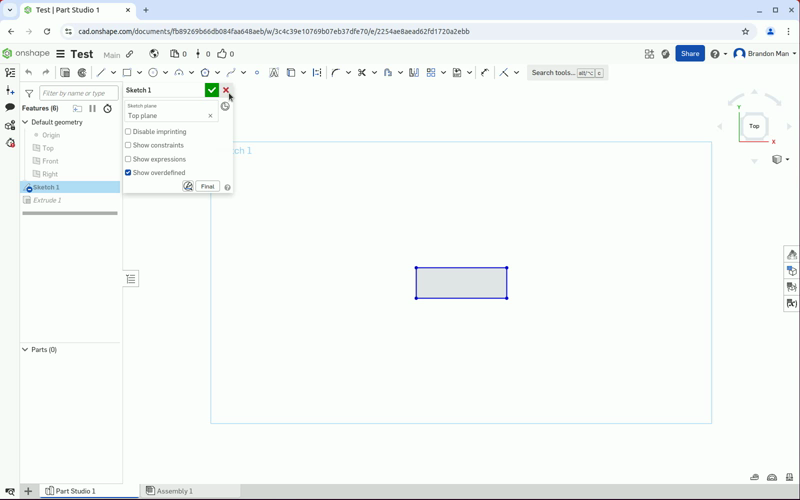
click(229, 92)
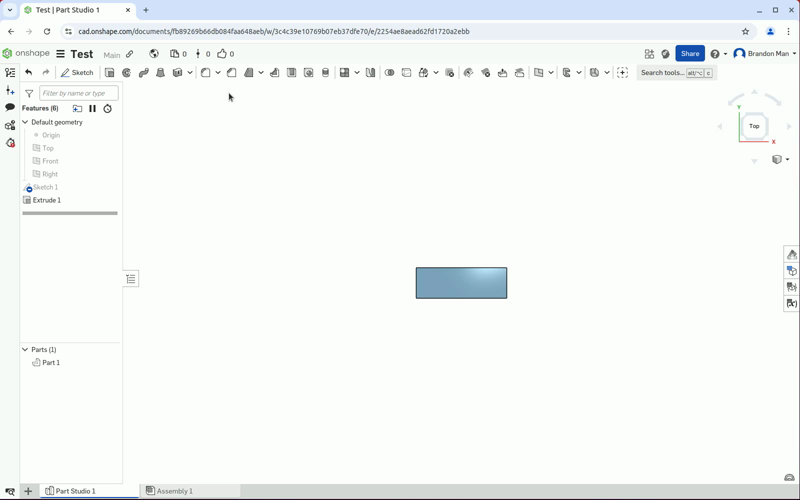
mouse_move(541, 75)
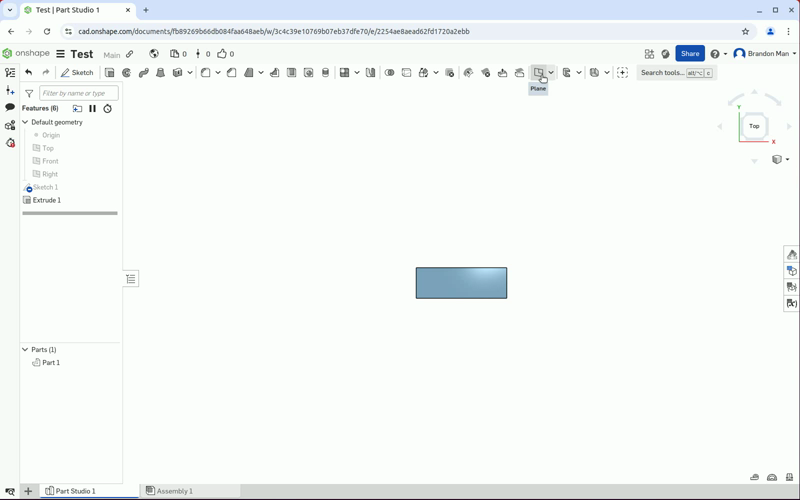
click(541, 75)
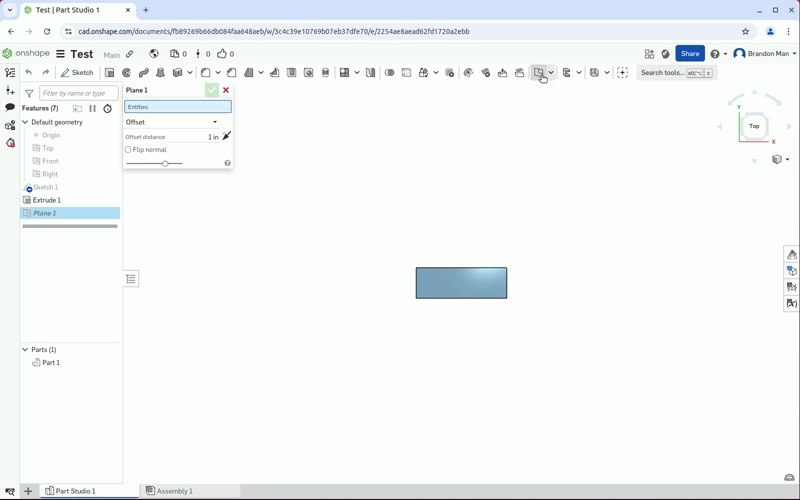
mouse_move(73, 150)
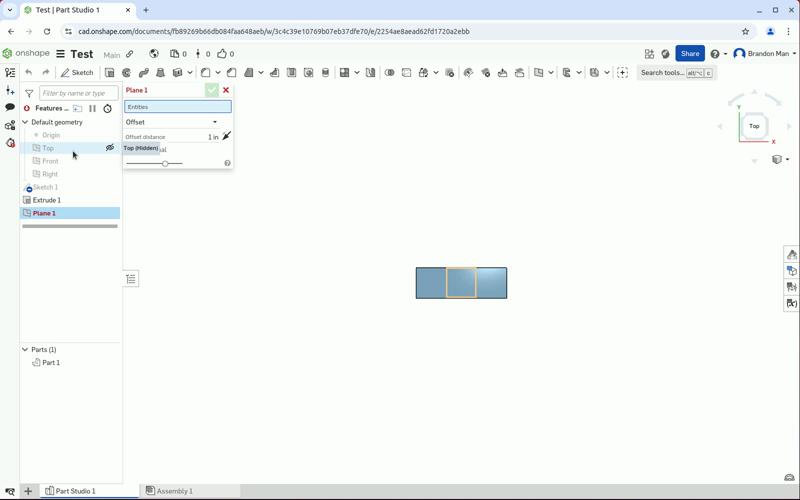
click(73, 150)
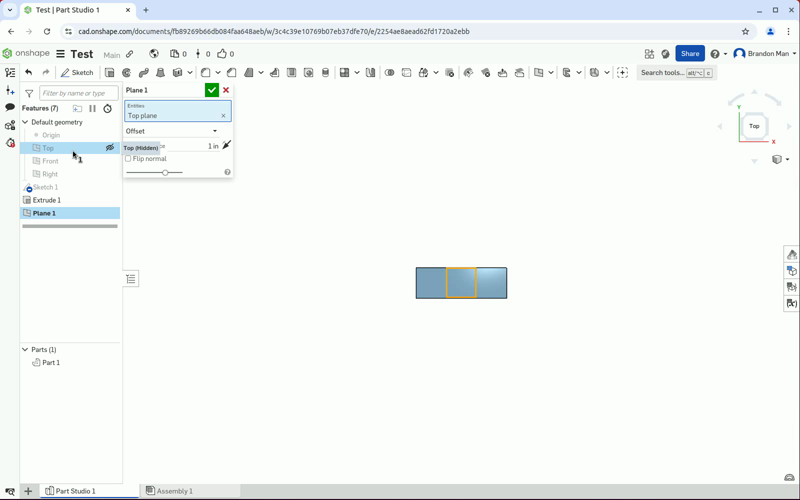
key(tab, 2)
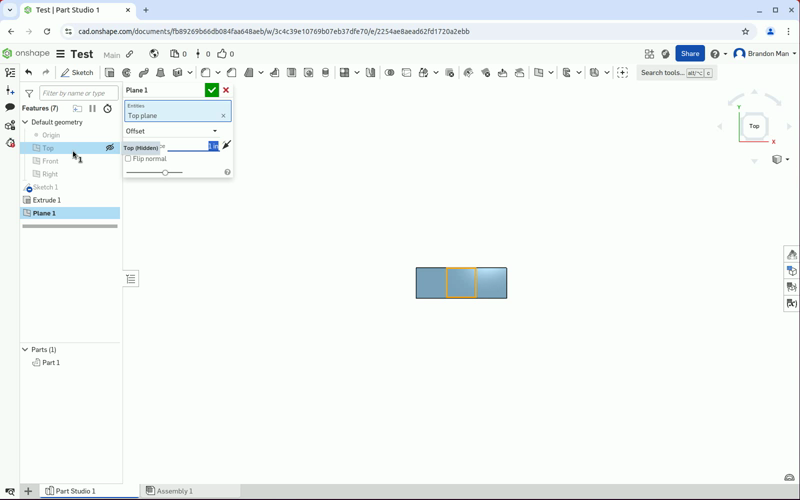
text(6.255)
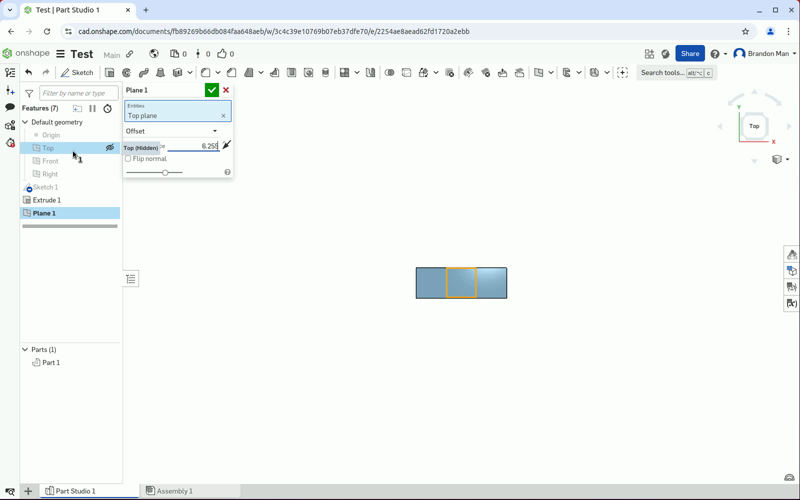
key(enter, 2)
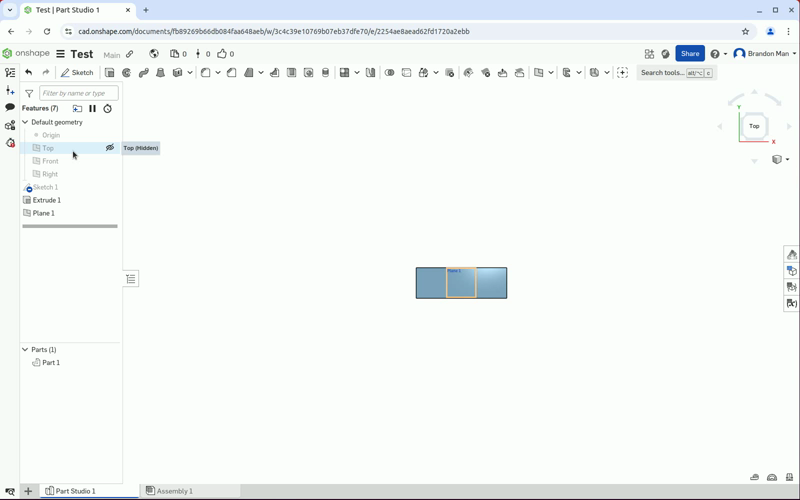
key(shift+s)
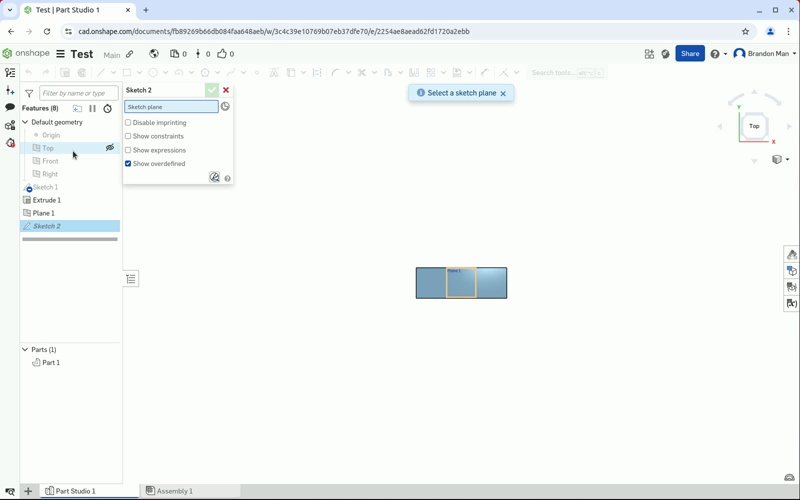
mouse_move(73, 215)
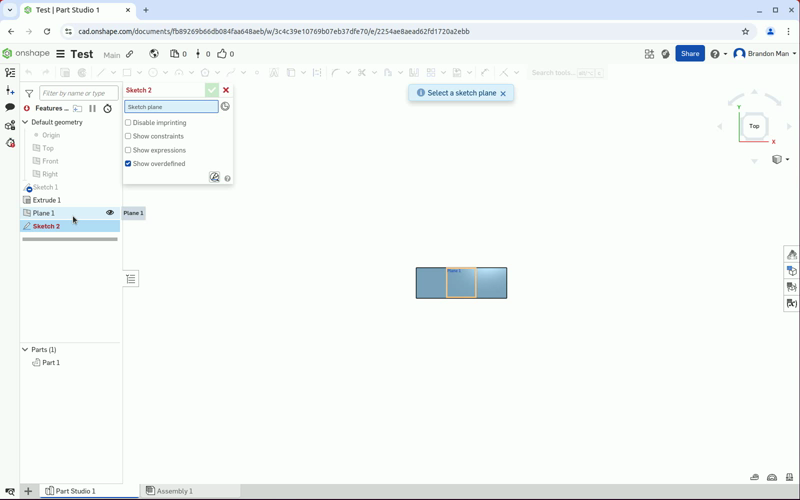
click(73, 215)
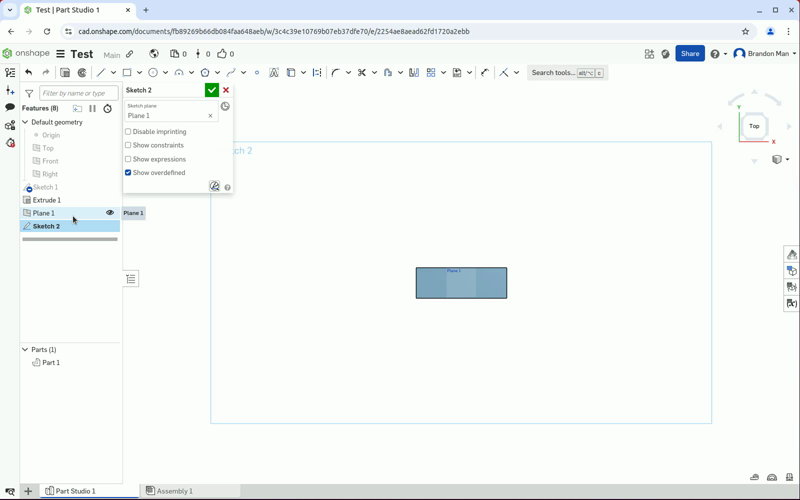
mouse_move(73, 352)
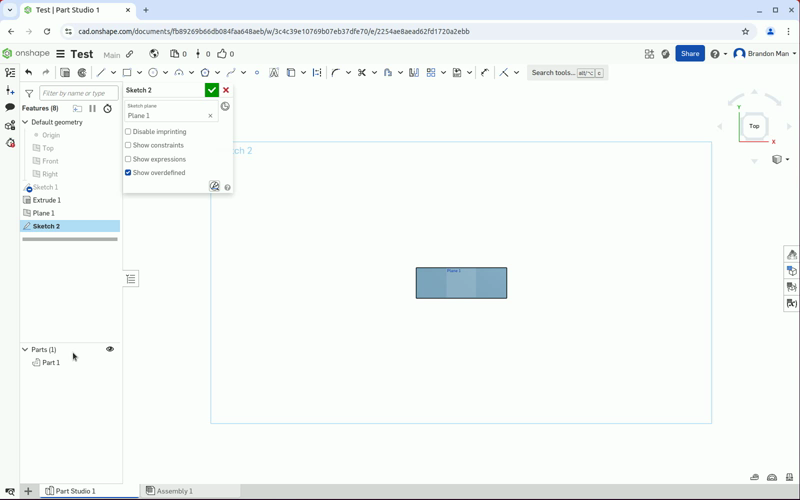
key(y)
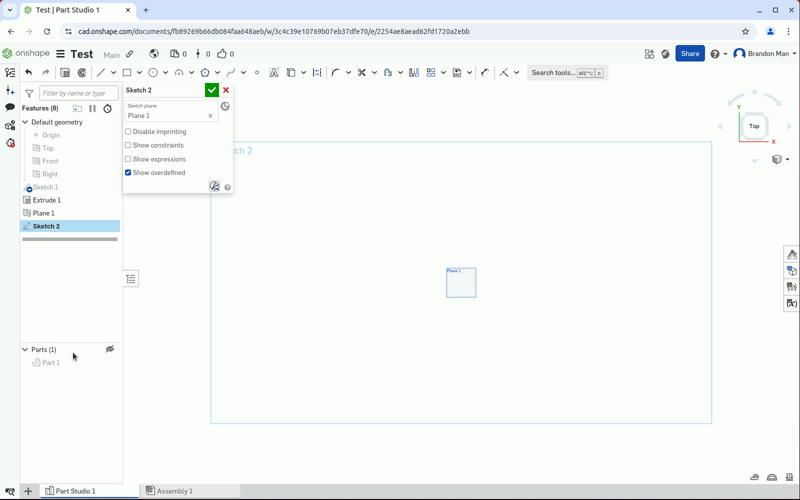
key(c)
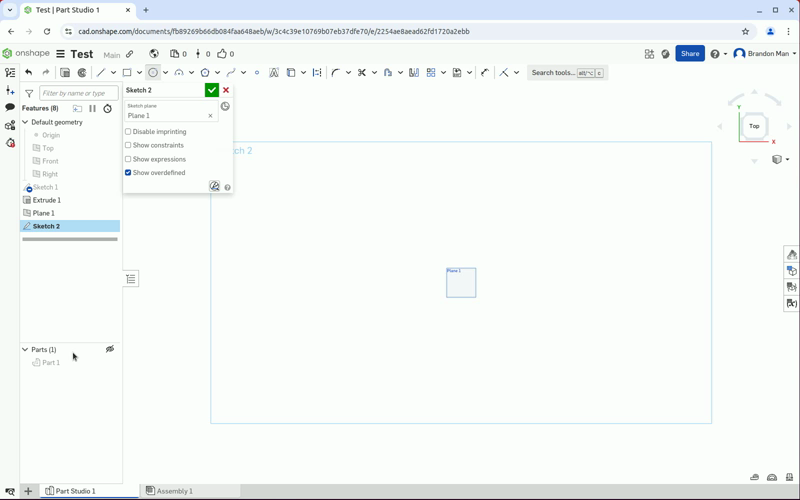
key_down(shift)
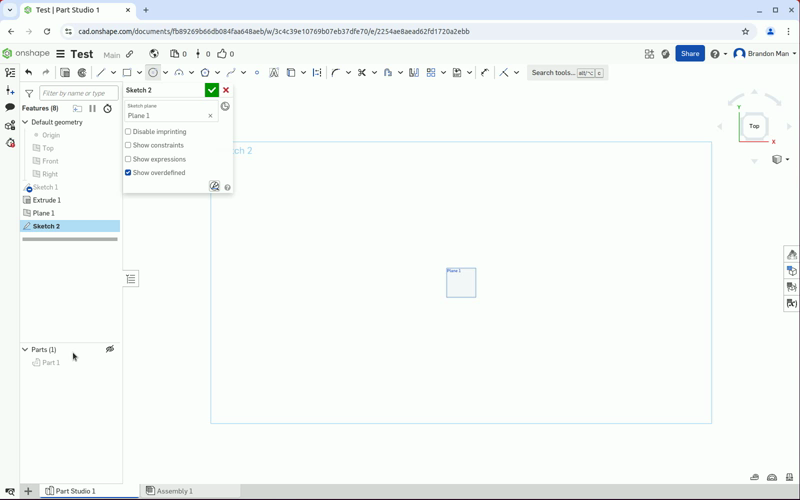
mouse_move(497, 282)
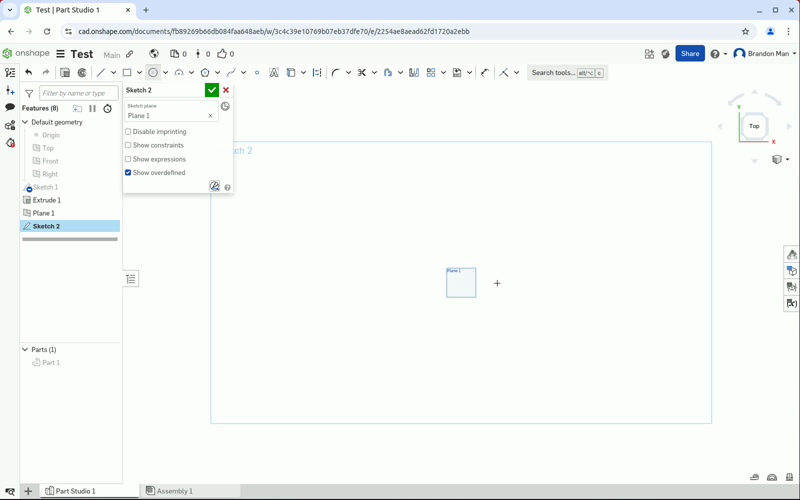
click(497, 282)
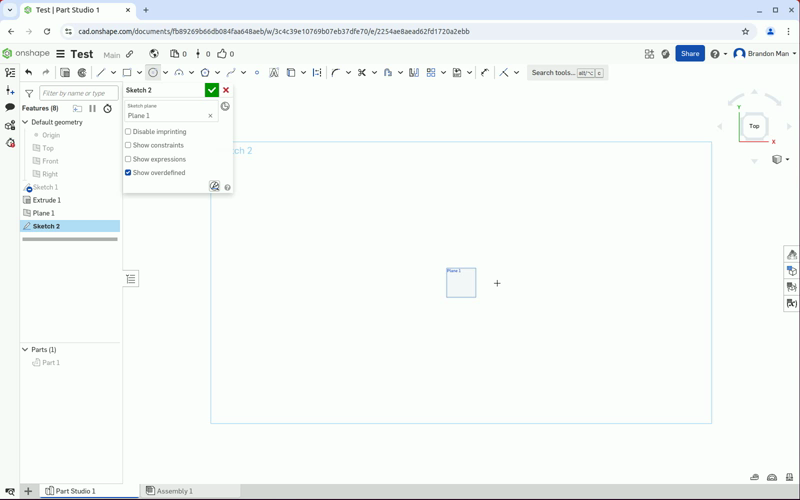
key_up(shift)
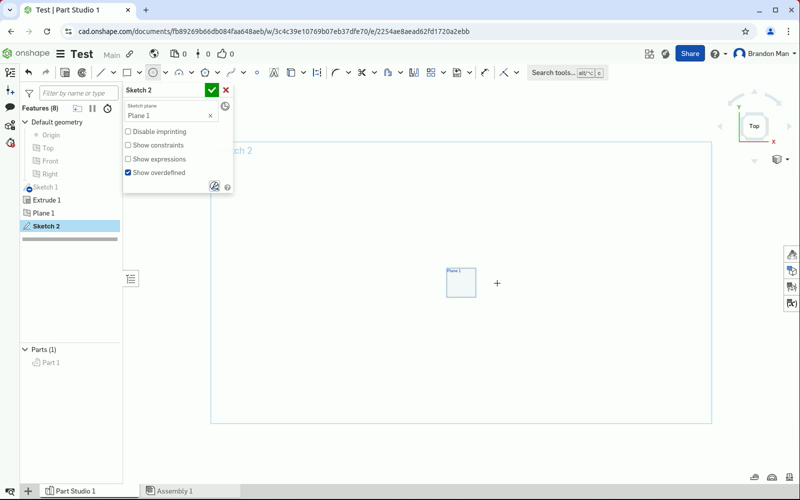
mouse_move(505, 282)
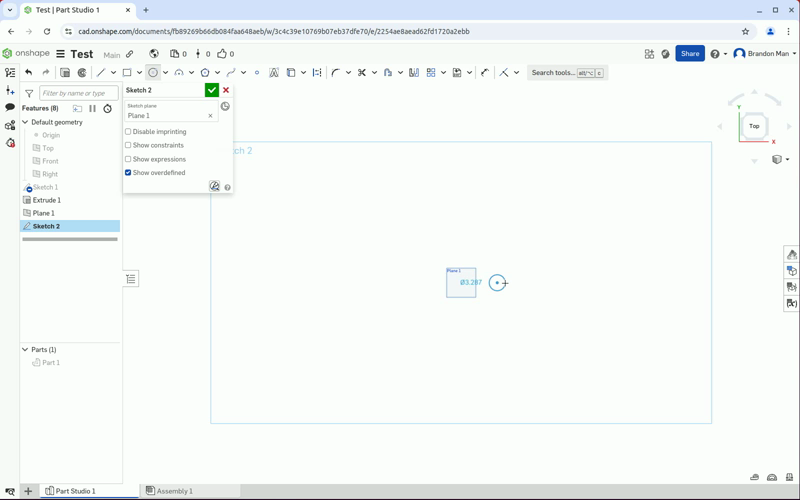
click(505, 282)
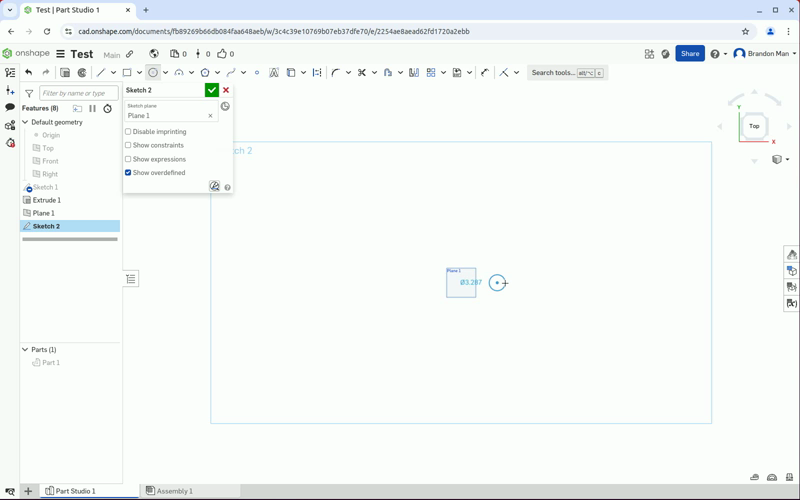
key(esc)
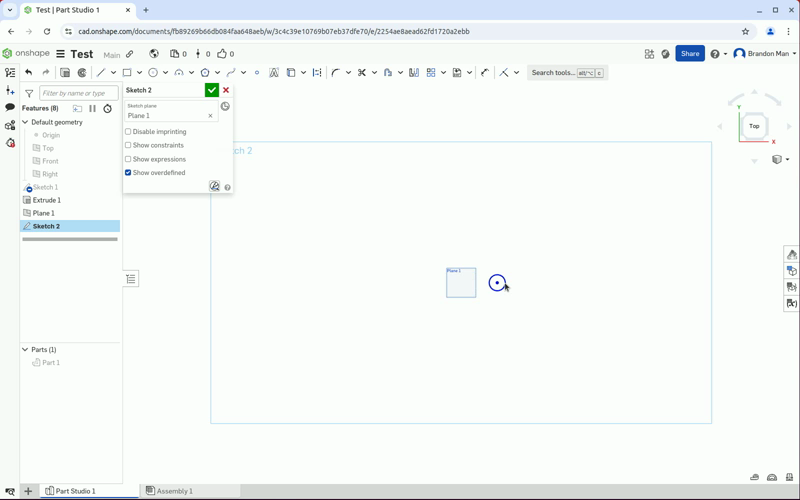
mouse_move(498, 285)
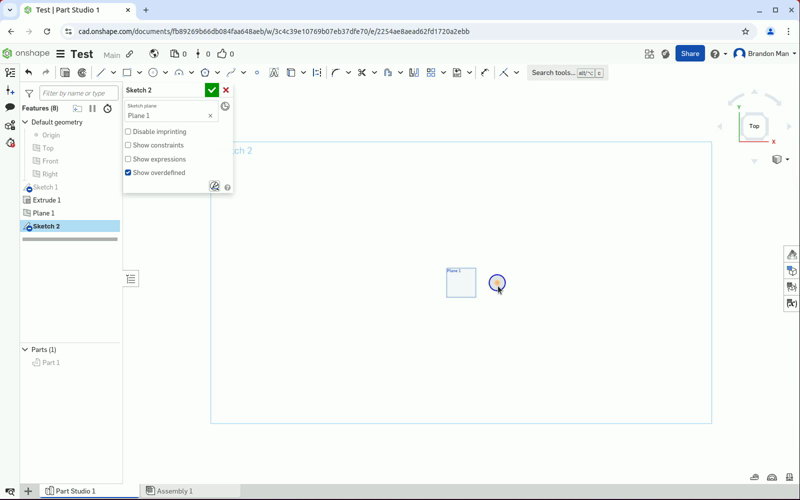
scroll(6)
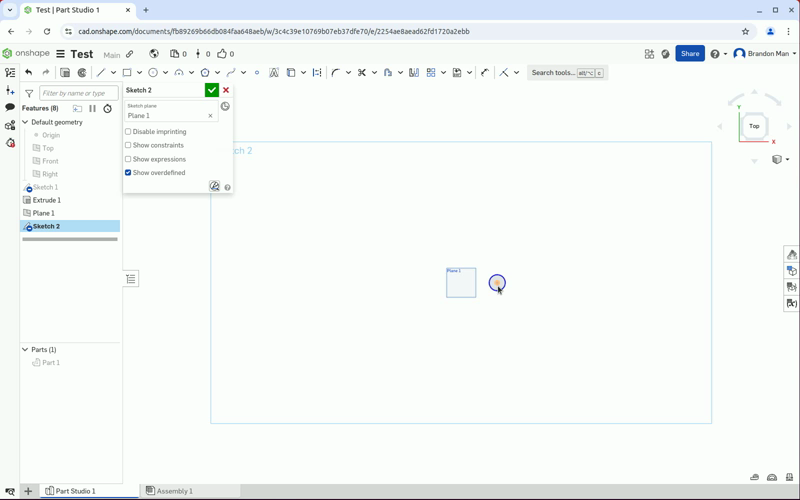
scroll(6)
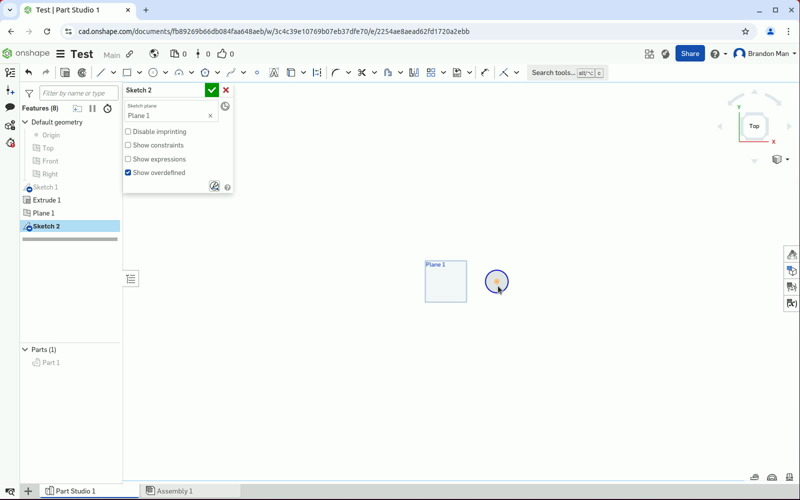
scroll(6)
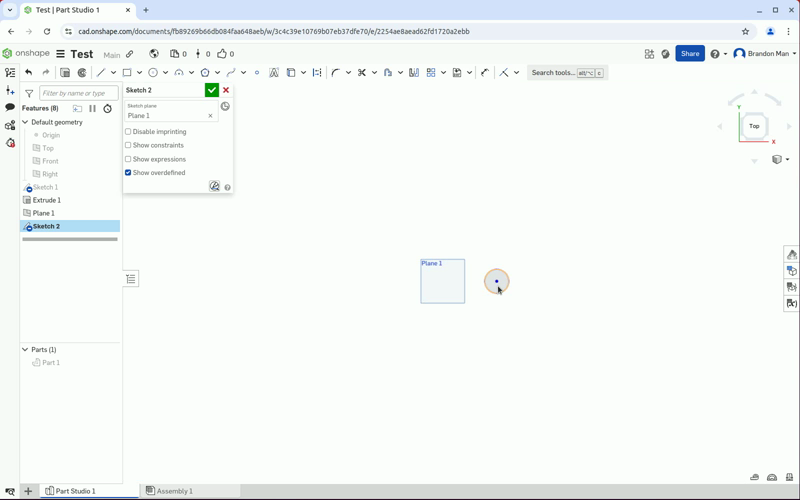
scroll(6)
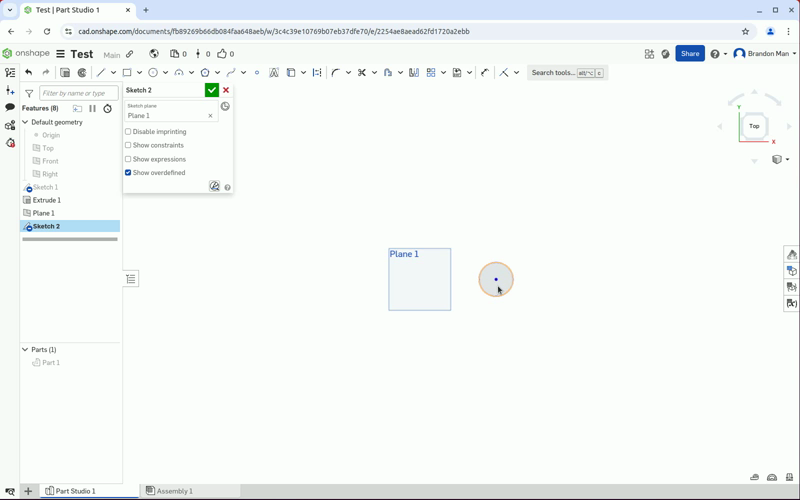
scroll(6)
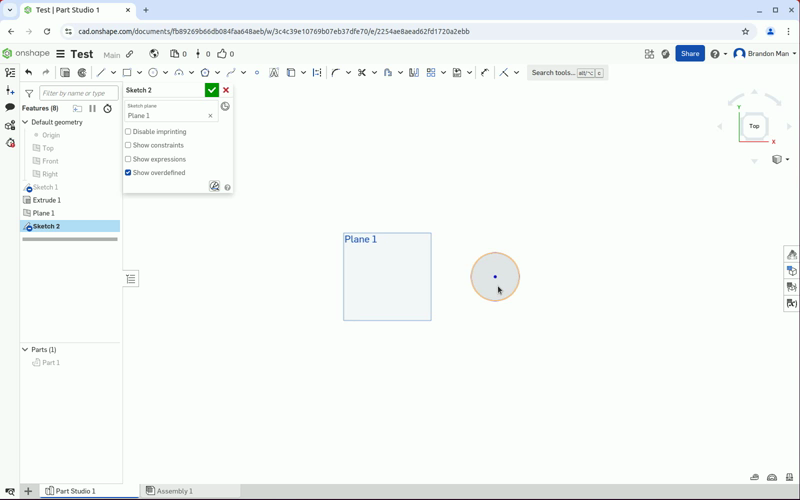
scroll(6)
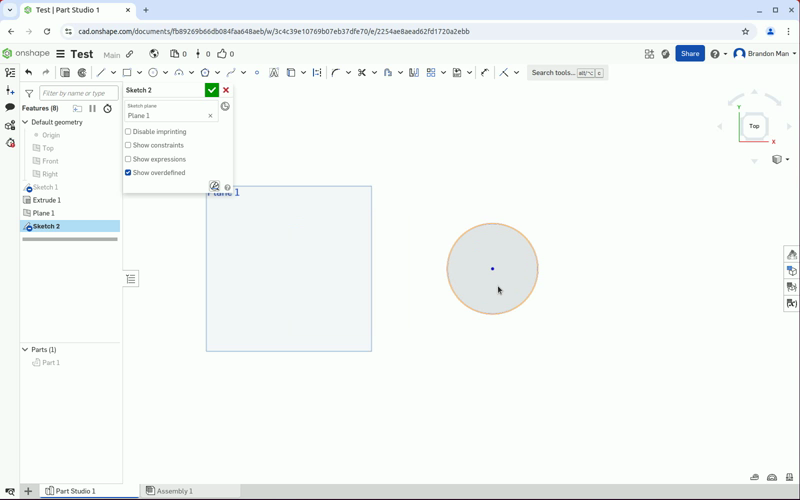
scroll(6)
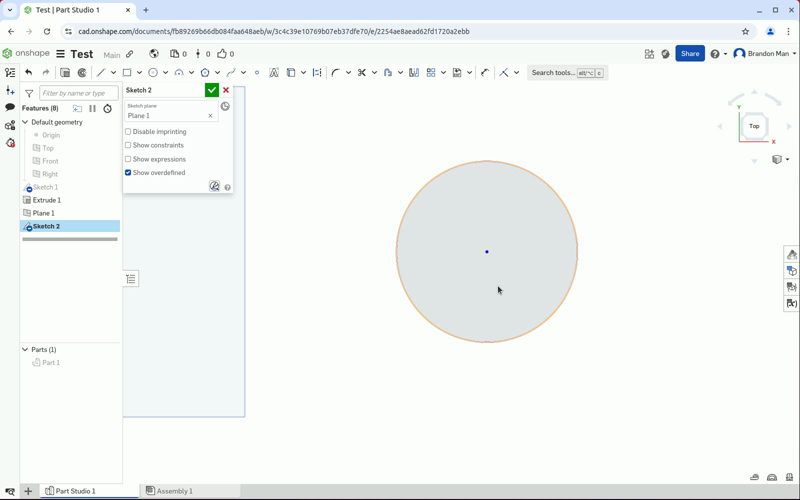
click(498, 285)
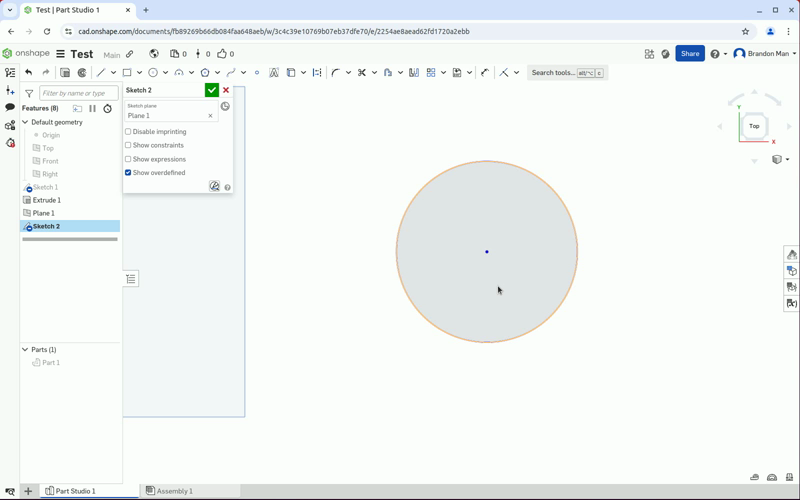
scroll(-6)
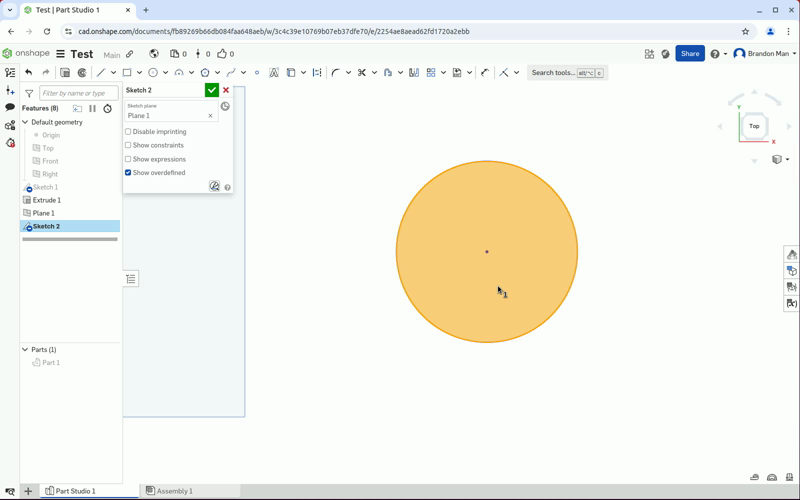
scroll(-6)
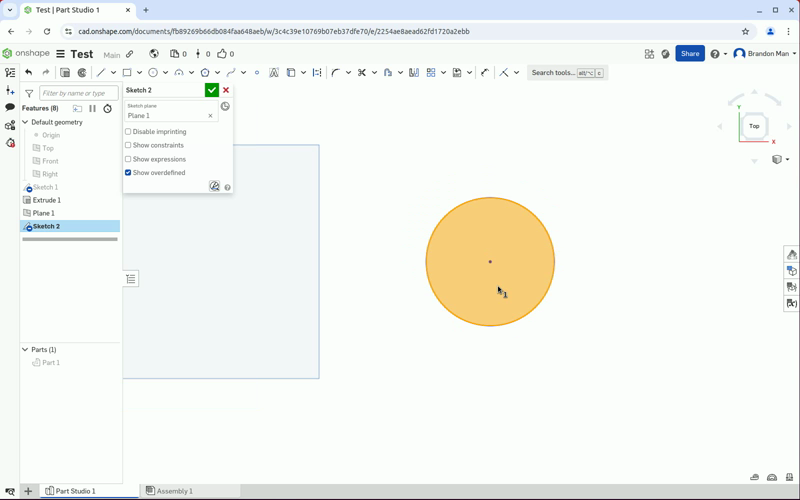
scroll(-6)
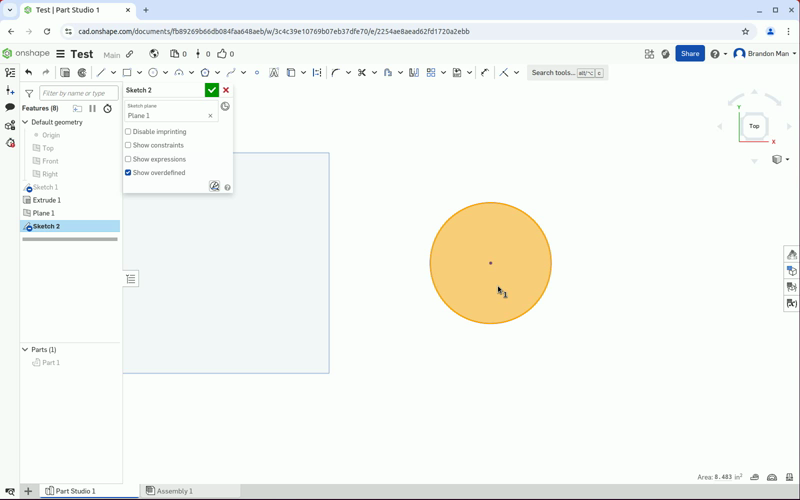
scroll(-6)
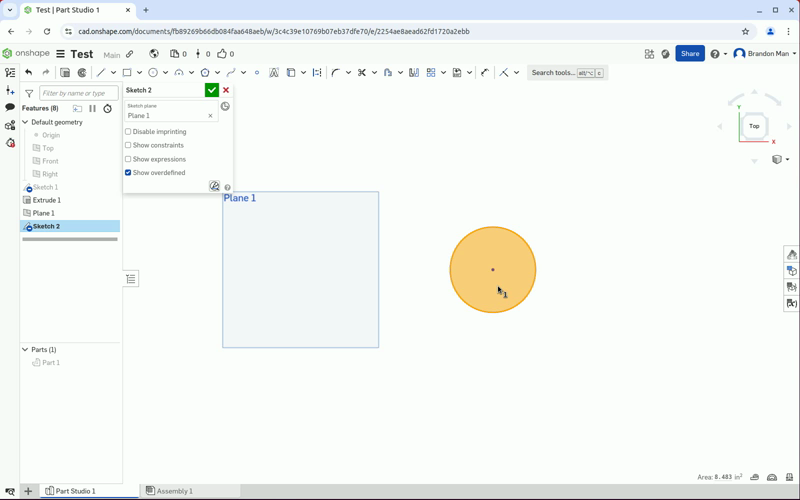
scroll(-6)
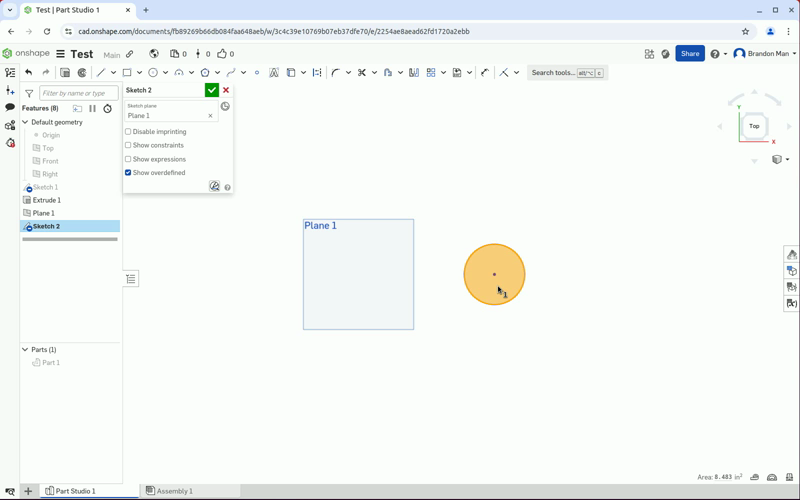
scroll(-6)
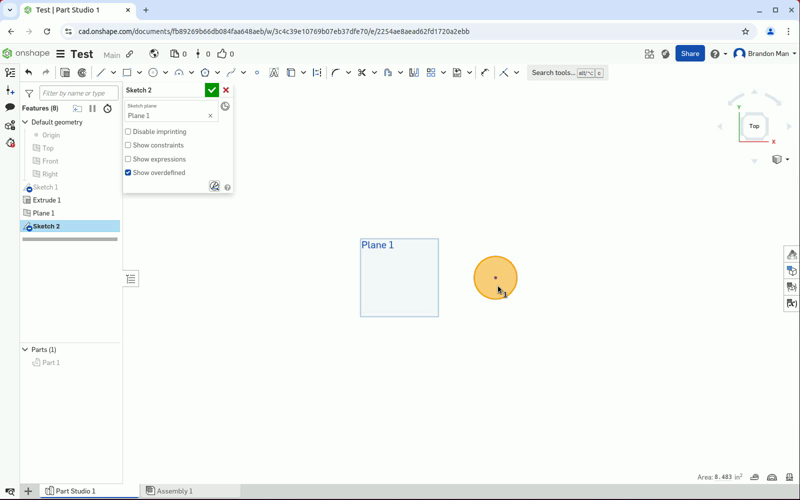
scroll(-6)
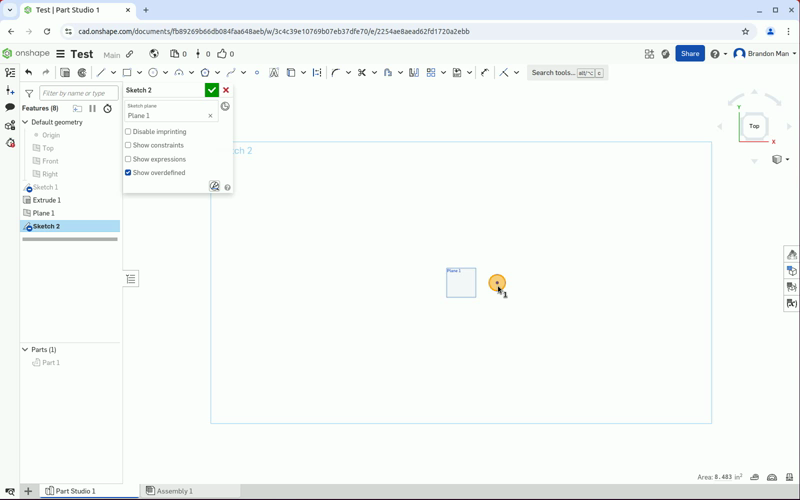
mouse_move(73, 352)
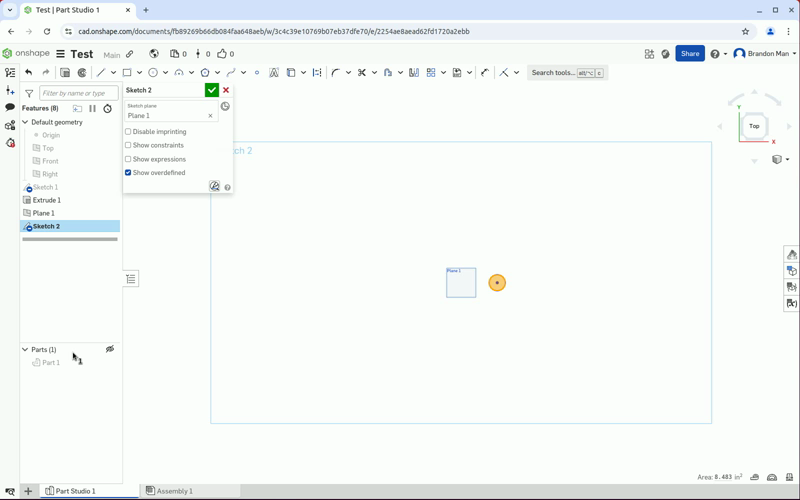
key(shift+y)
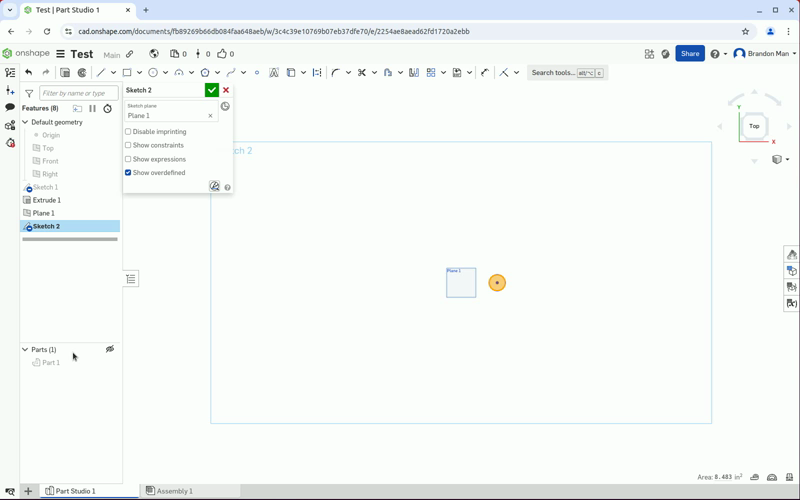
key(shift+e)
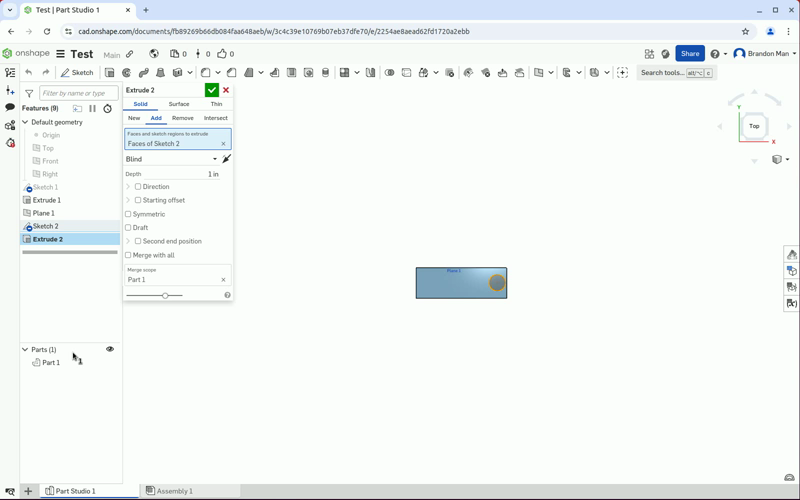
mouse_move(143, 106)
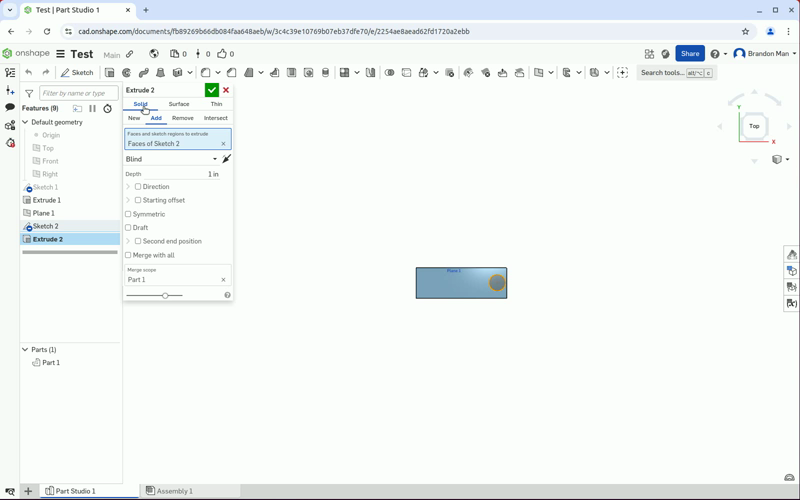
click(143, 106)
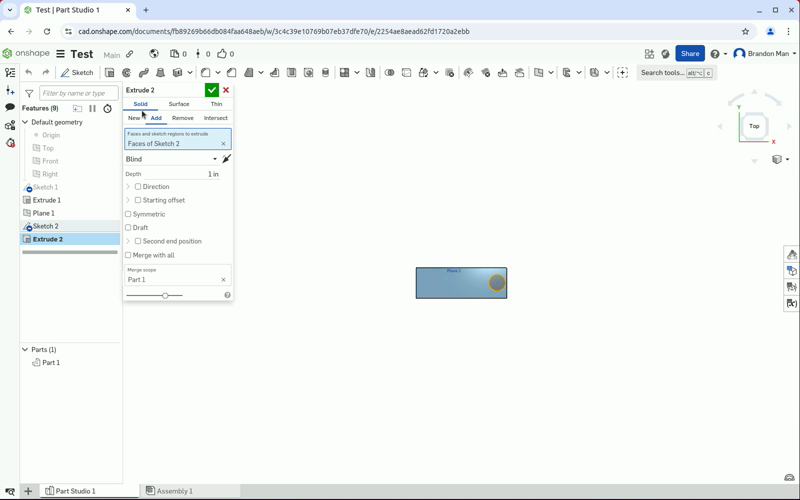
mouse_move(137, 120)
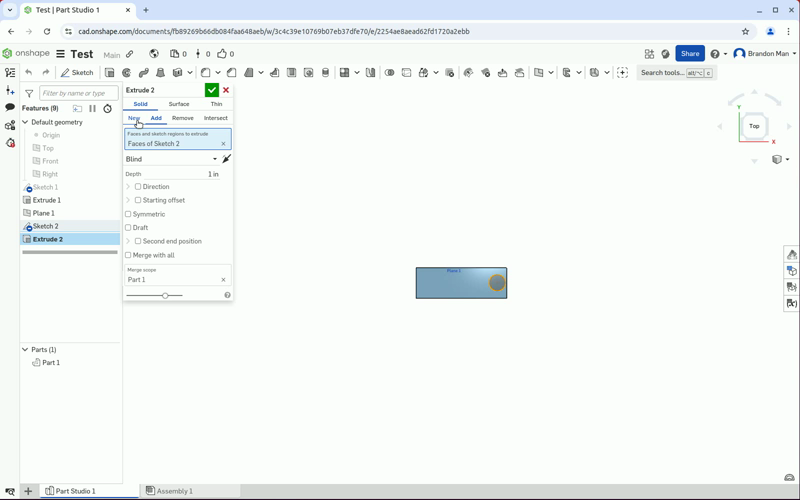
click(137, 120)
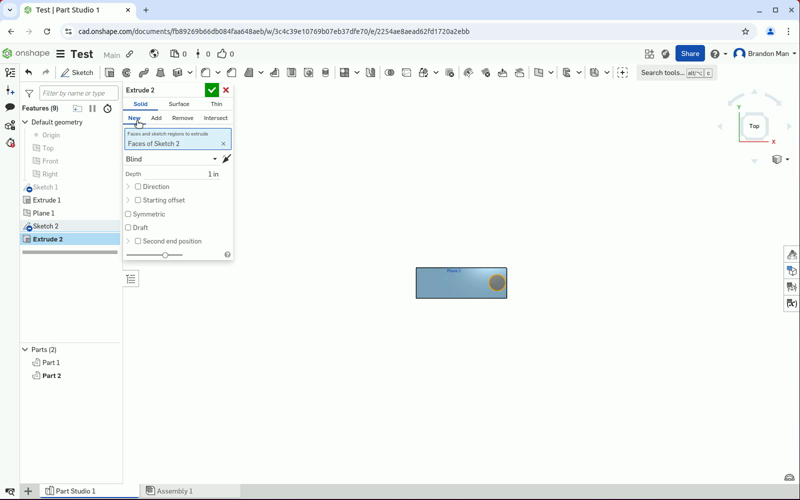
key(tab, 4)
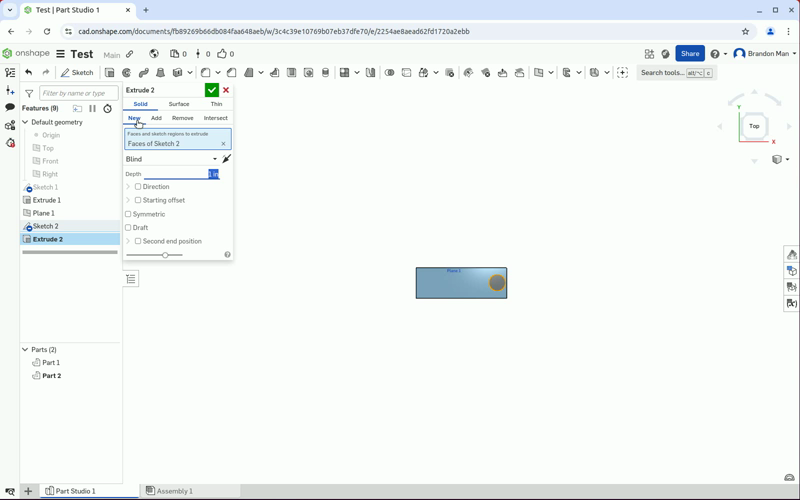
text(15.405)
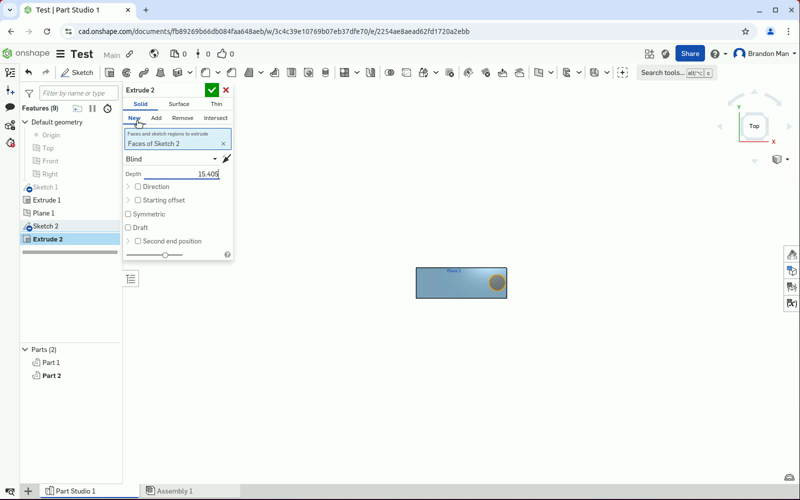
key(enter)
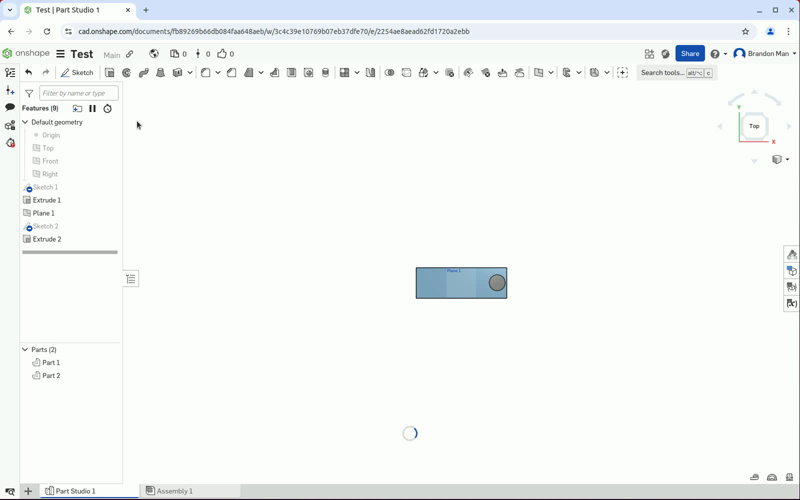
key(shift+h)
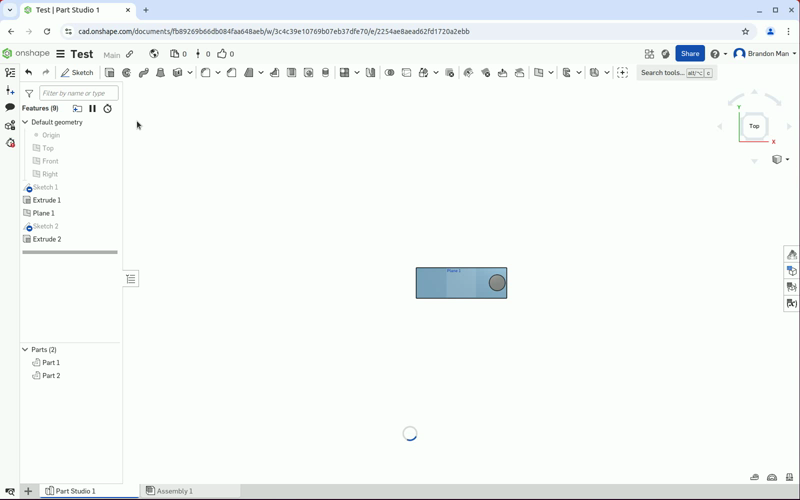
key(shift+h)
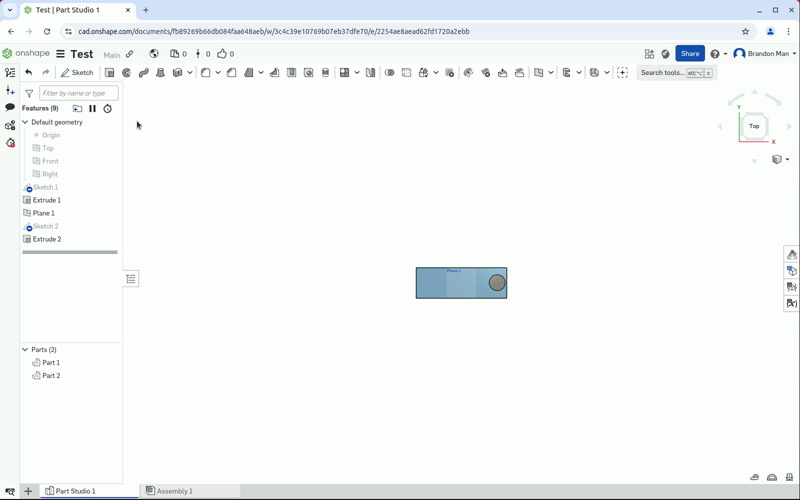
mouse_move(73, 189)
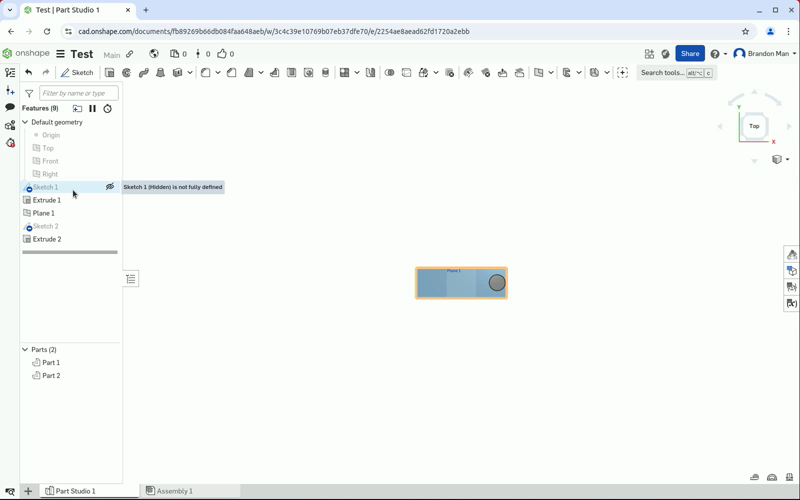
click(73, 189)
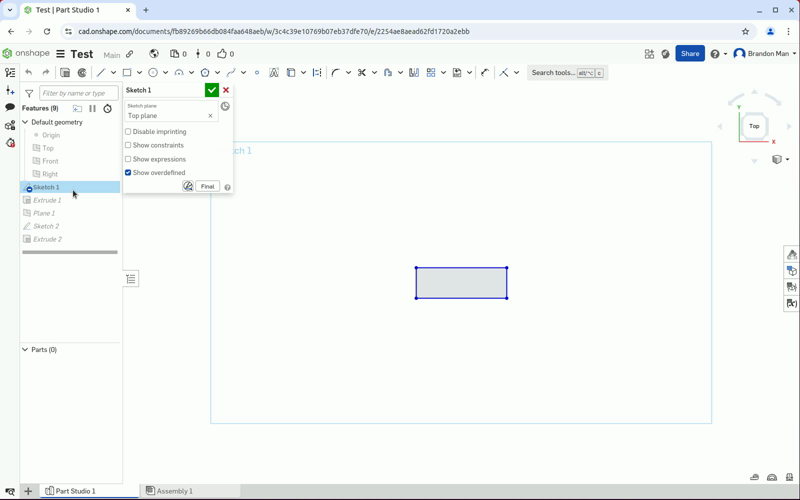
mouse_move(229, 92)
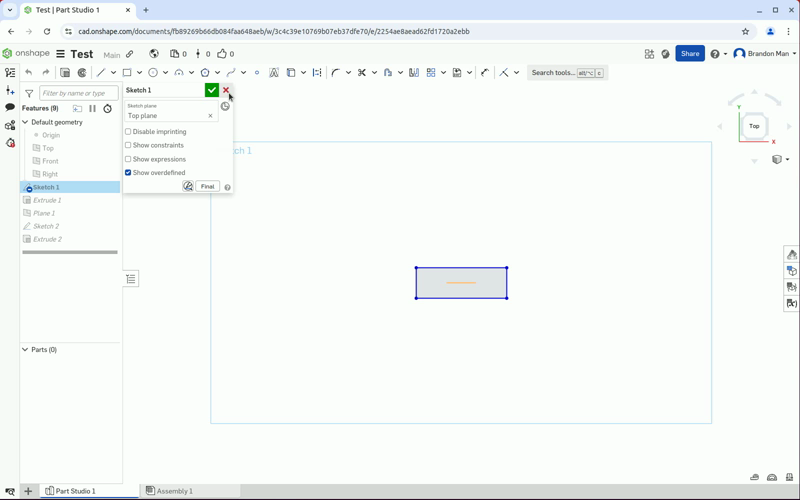
click(229, 92)
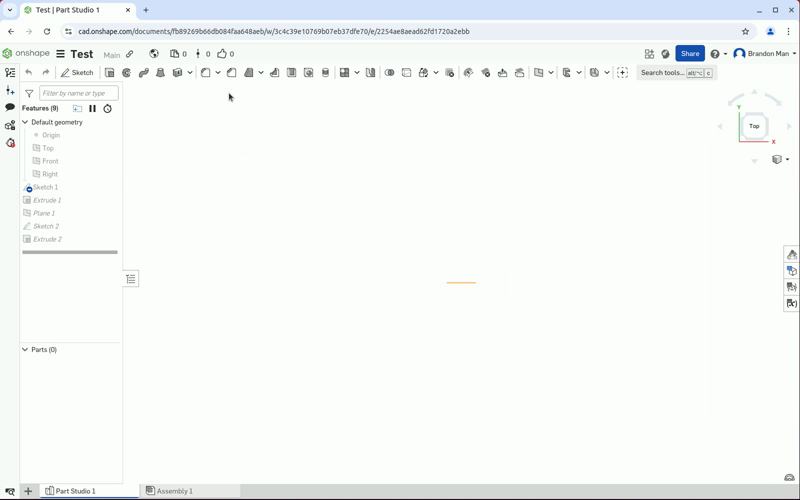
key(shift+s)
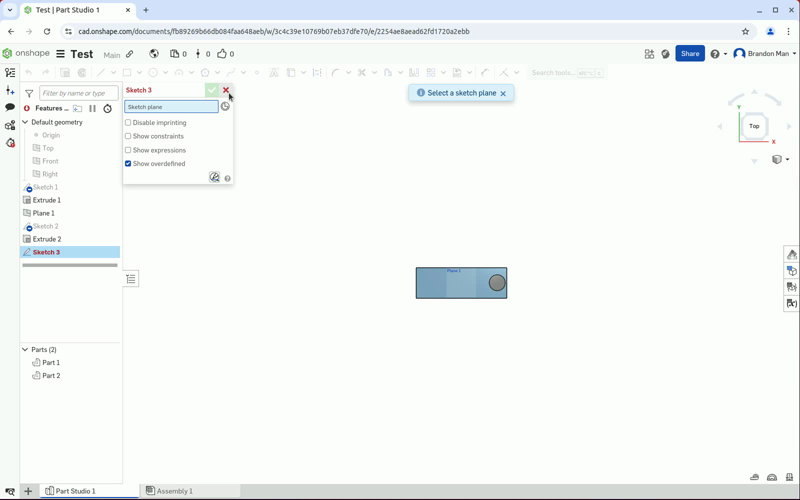
mouse_move(73, 215)
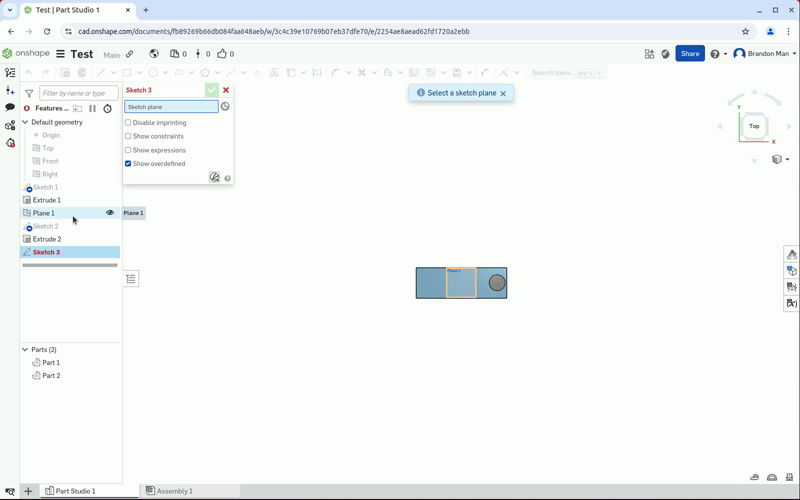
click(73, 215)
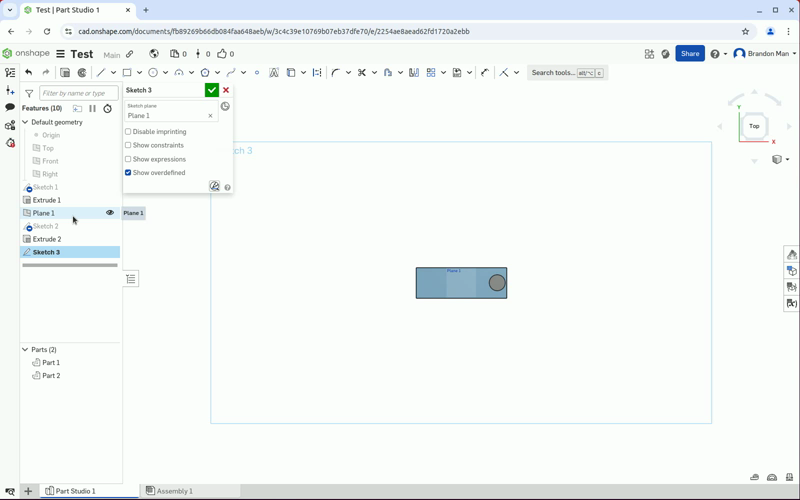
mouse_move(73, 352)
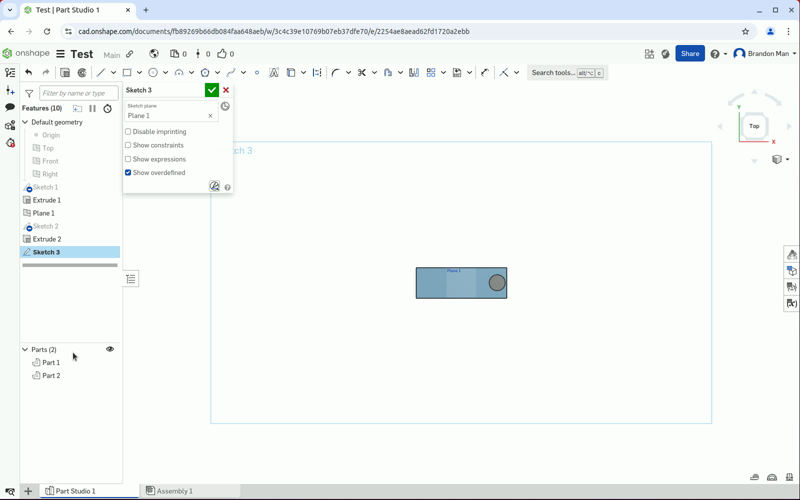
key(y)
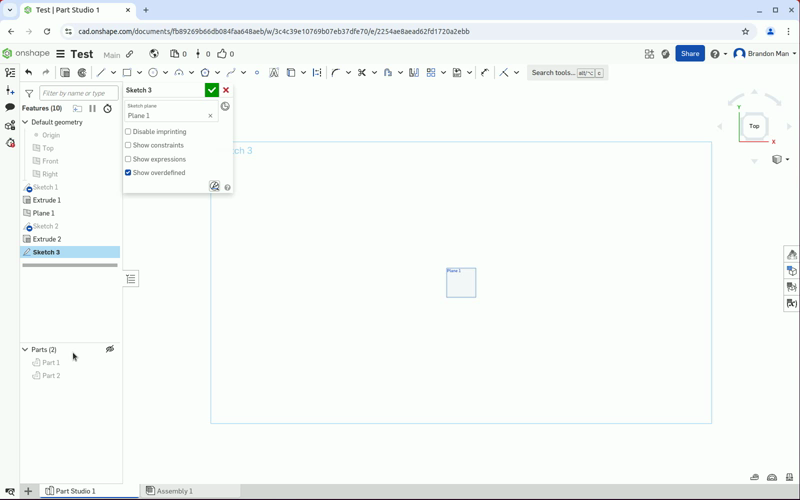
key(c)
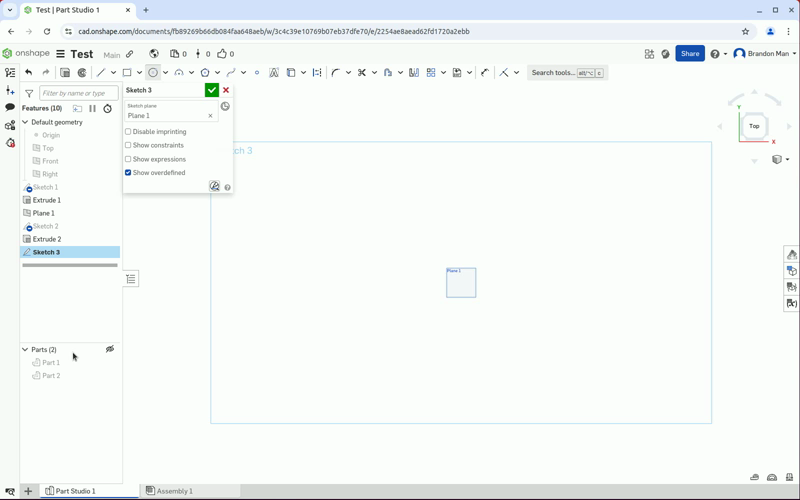
key_down(shift)
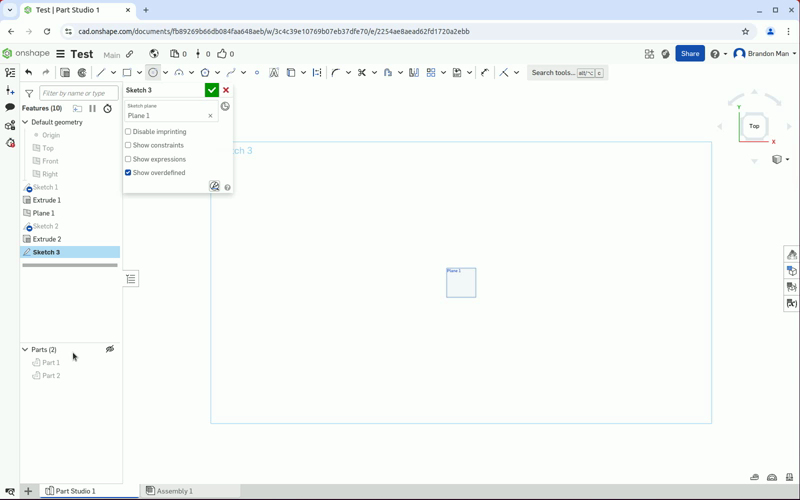
mouse_move(425, 282)
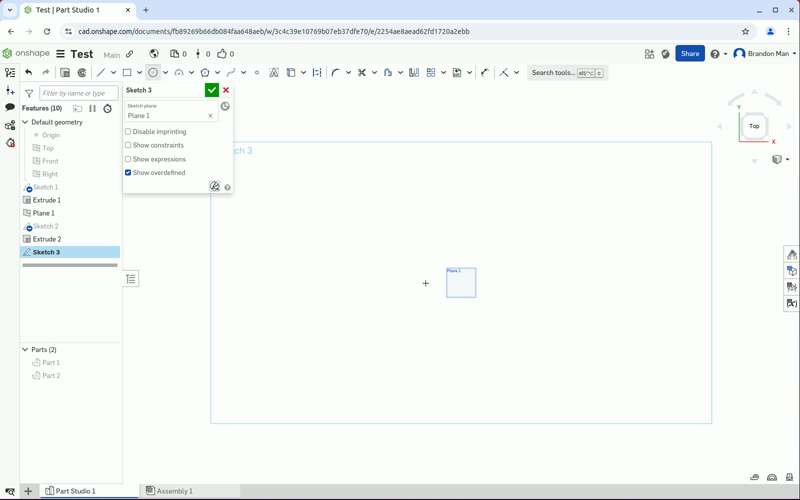
click(425, 282)
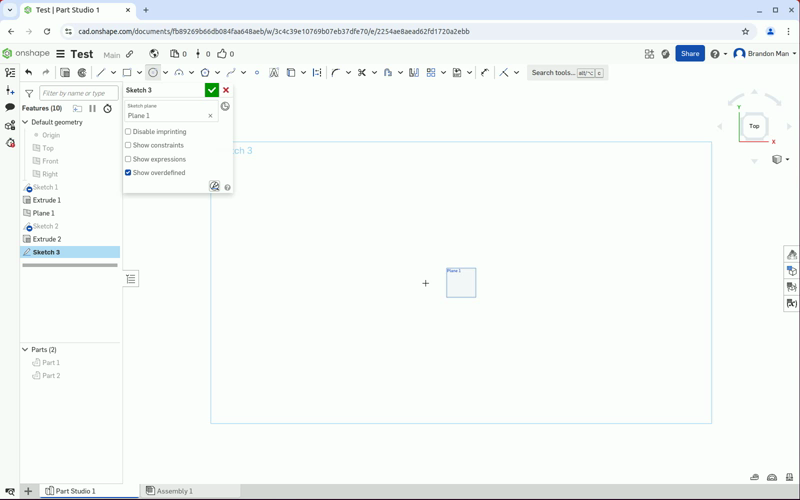
key_up(shift)
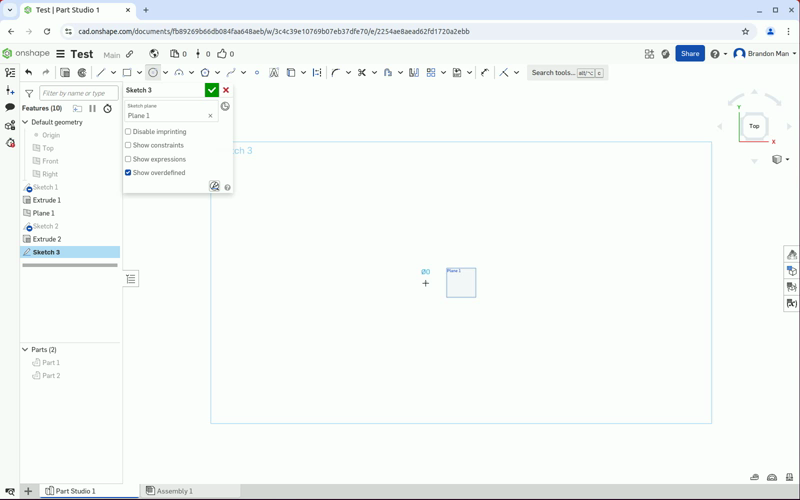
mouse_move(433, 282)
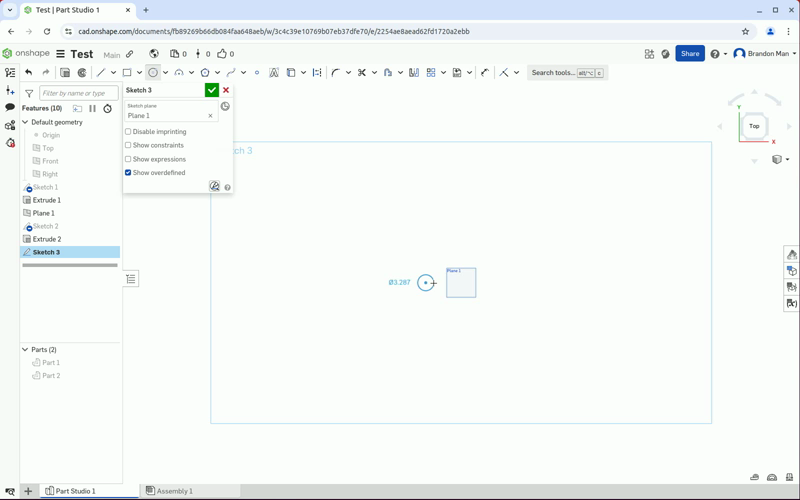
click(433, 282)
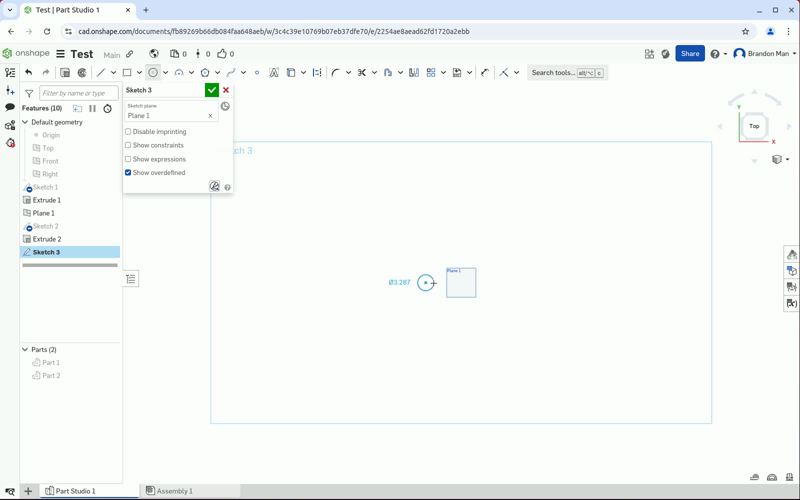
key(esc)
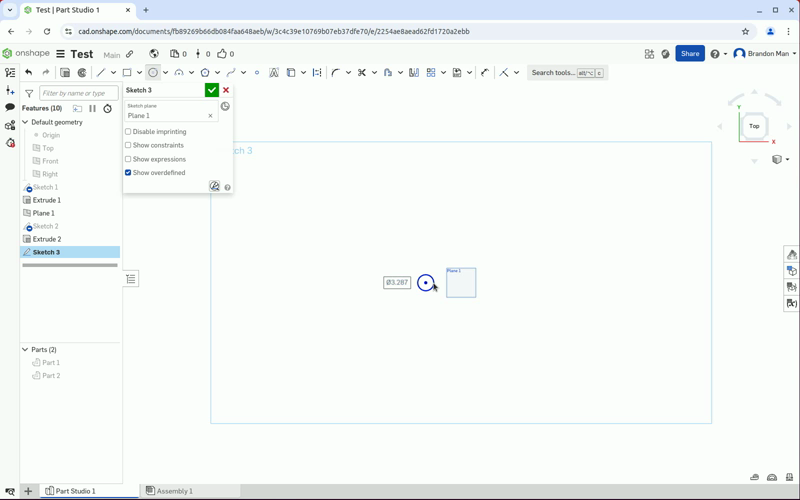
mouse_move(421, 276)
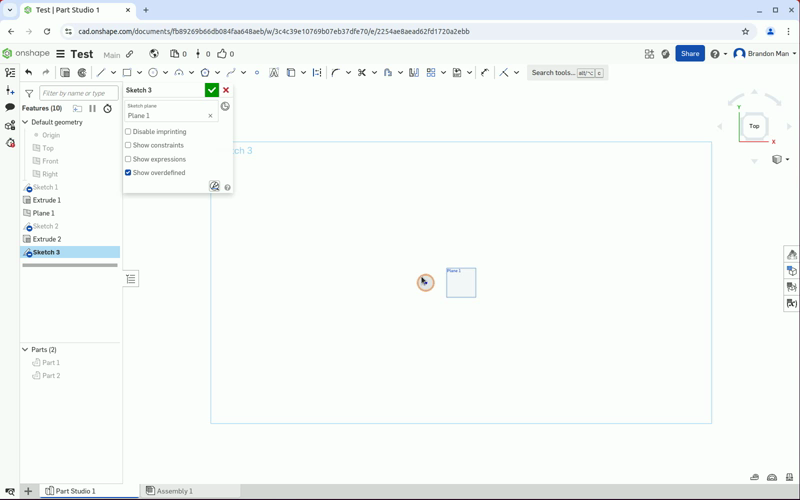
scroll(6)
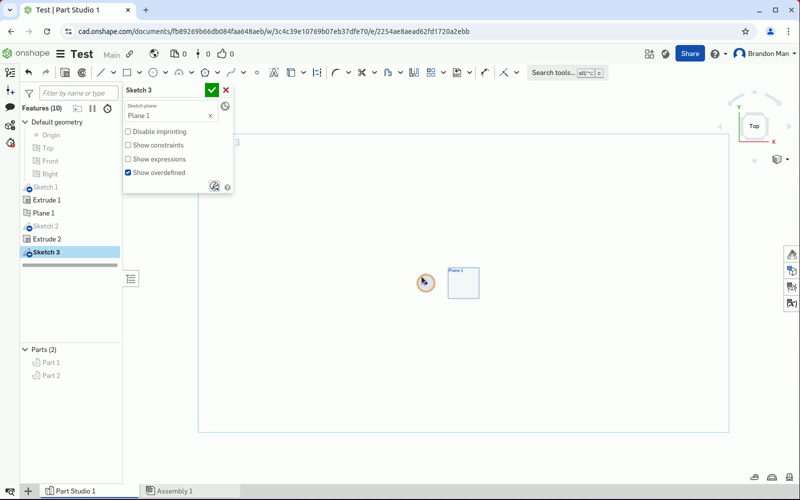
scroll(6)
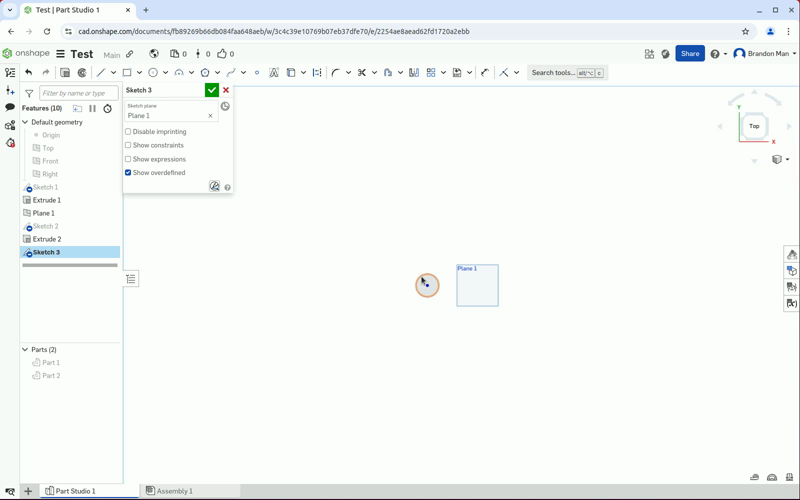
scroll(6)
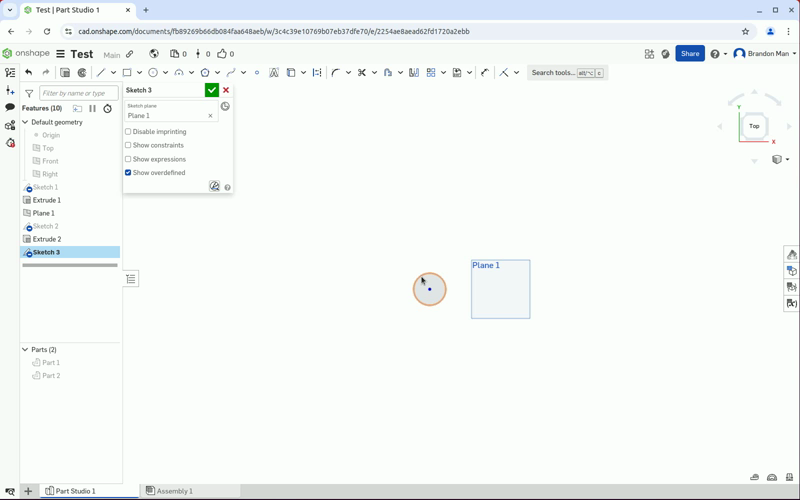
scroll(6)
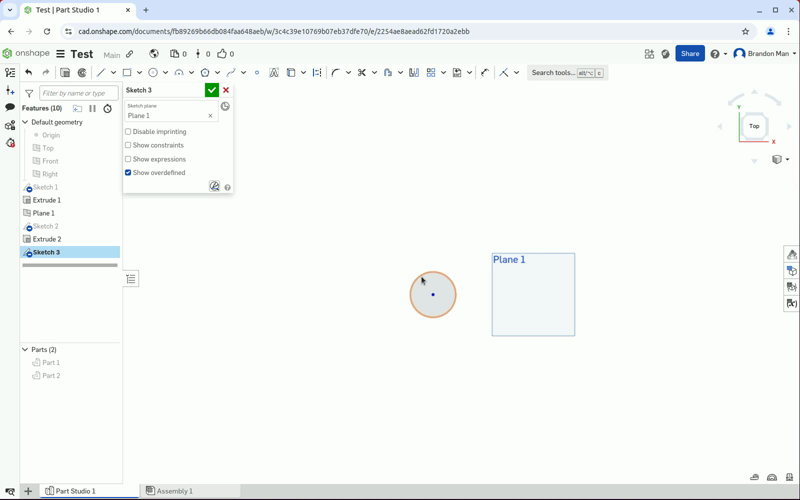
scroll(6)
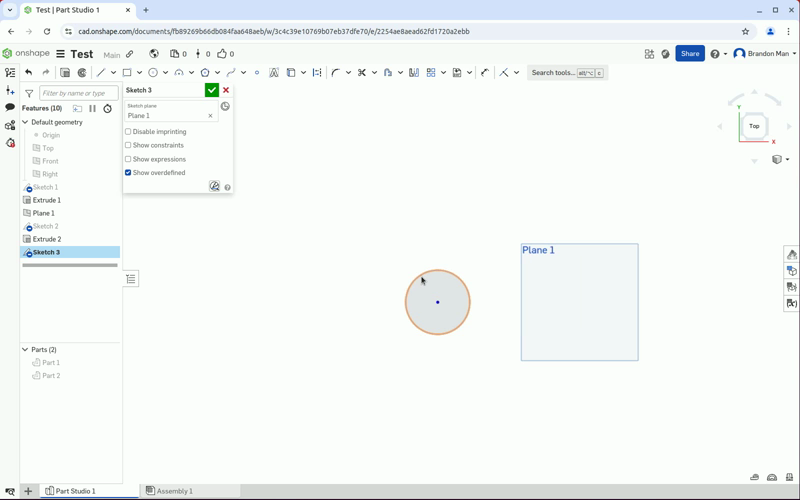
scroll(6)
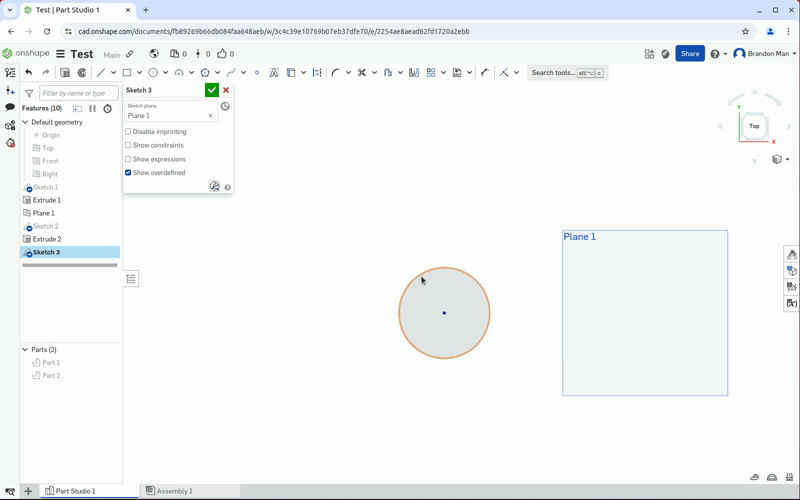
scroll(6)
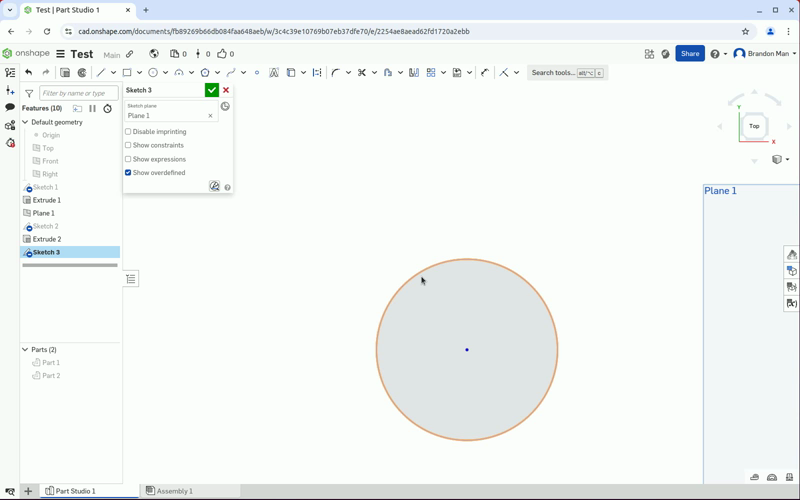
click(421, 276)
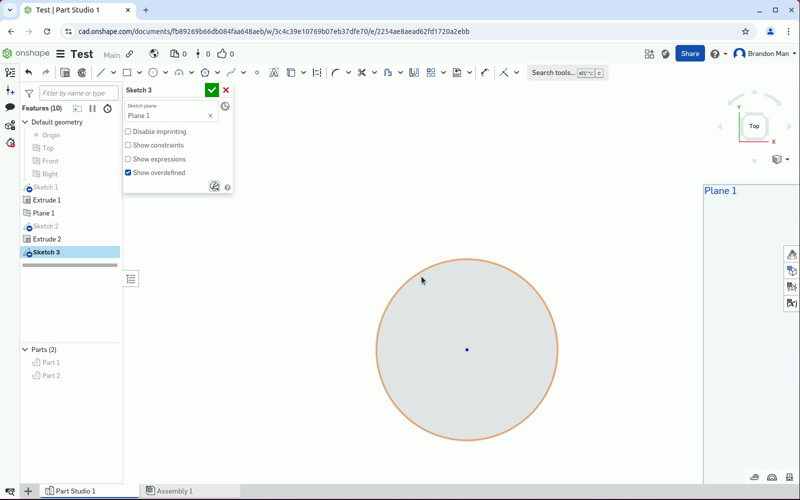
scroll(-6)
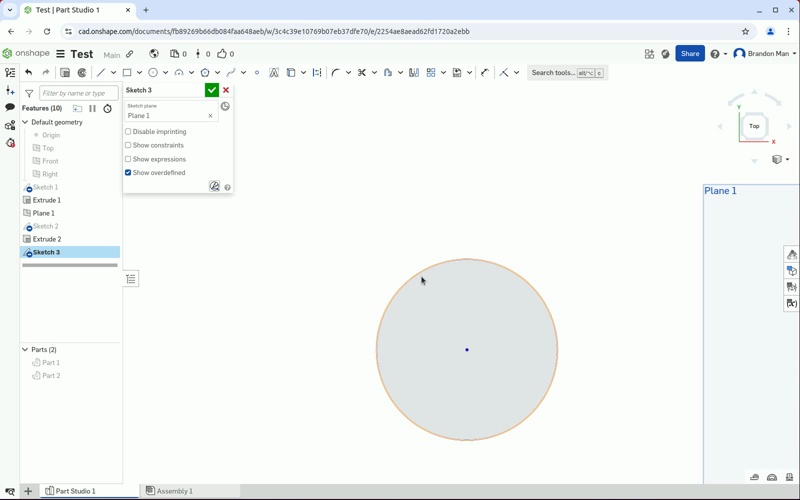
scroll(-6)
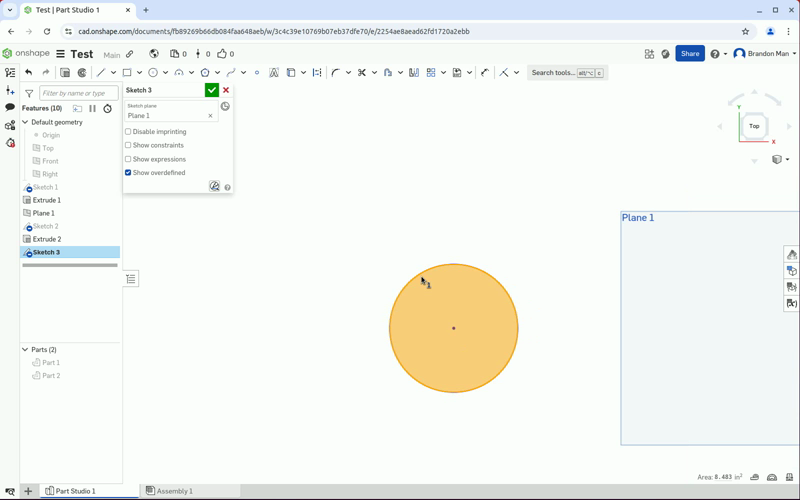
scroll(-6)
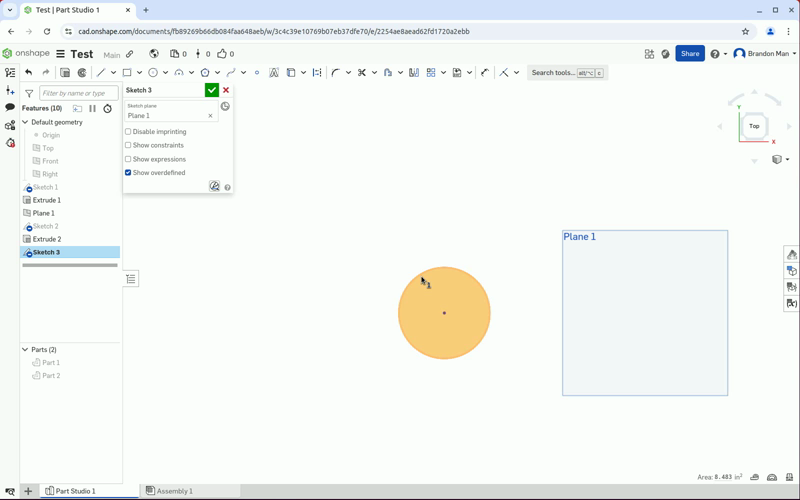
scroll(-6)
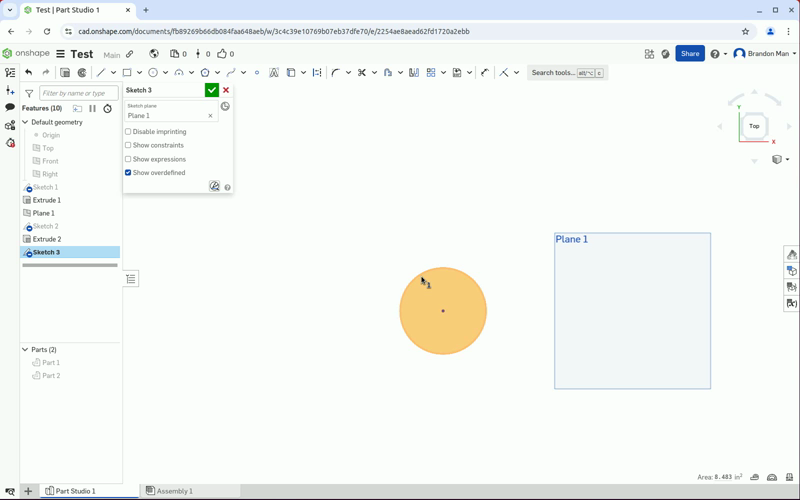
scroll(-6)
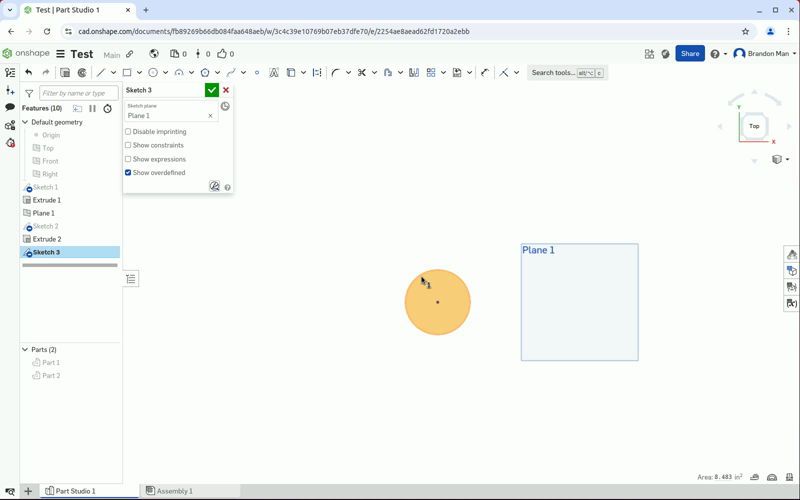
scroll(-6)
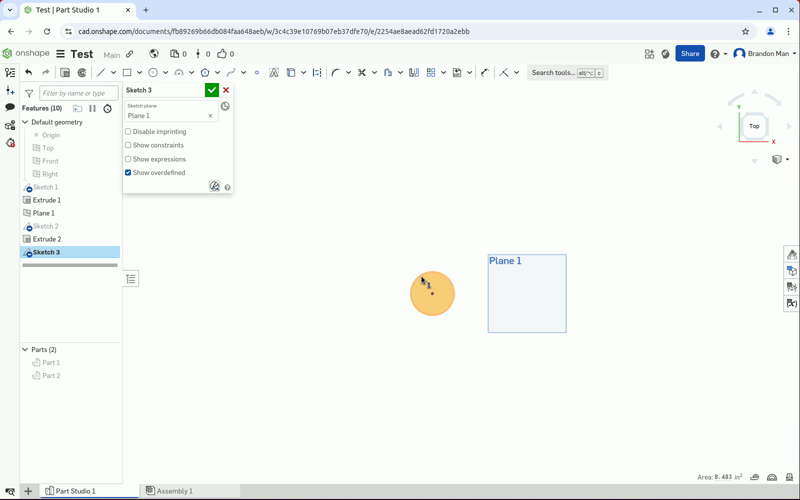
scroll(-6)
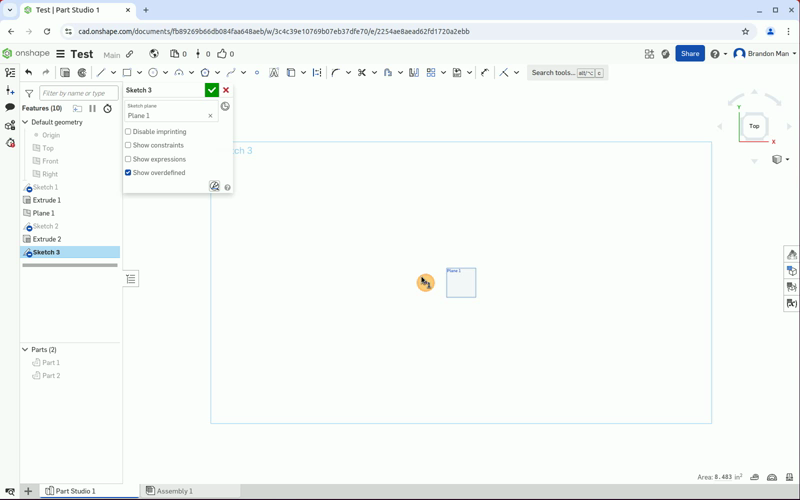
mouse_move(73, 352)
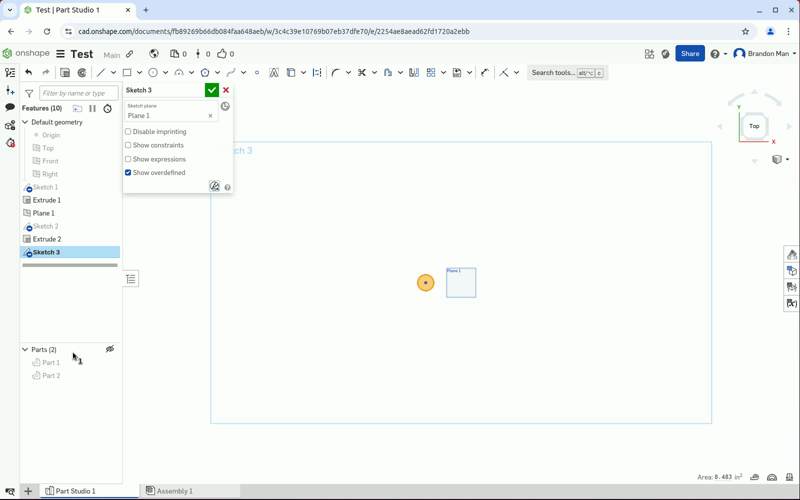
key(shift+y)
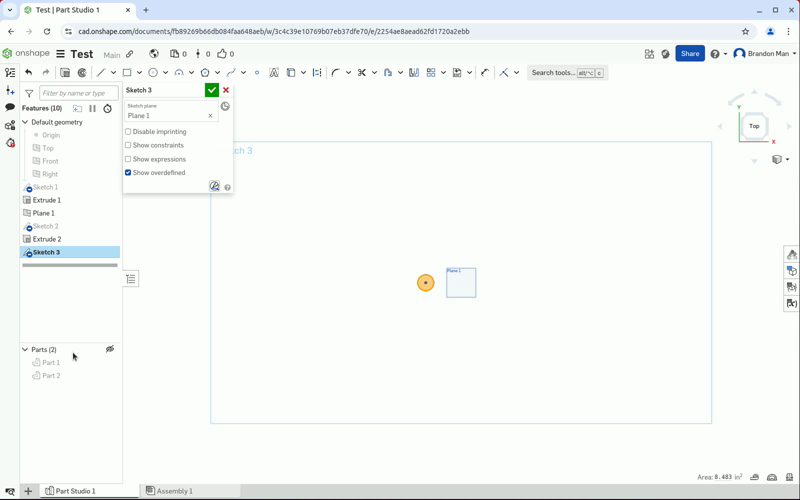
key(shift+e)
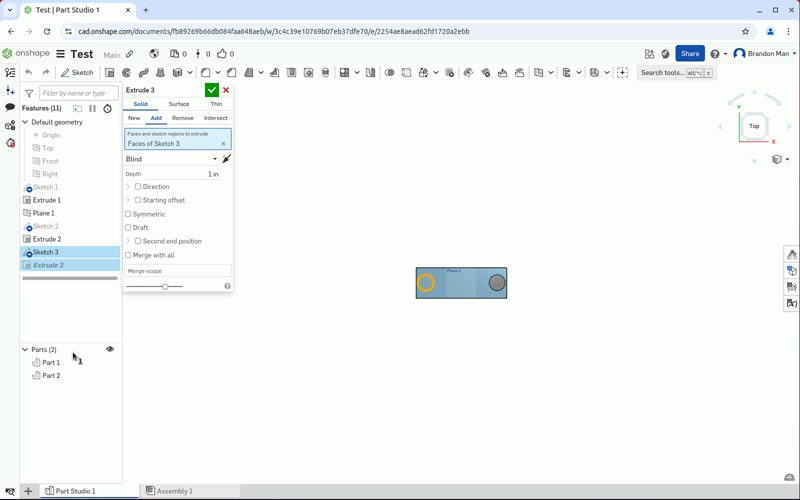
mouse_move(143, 106)
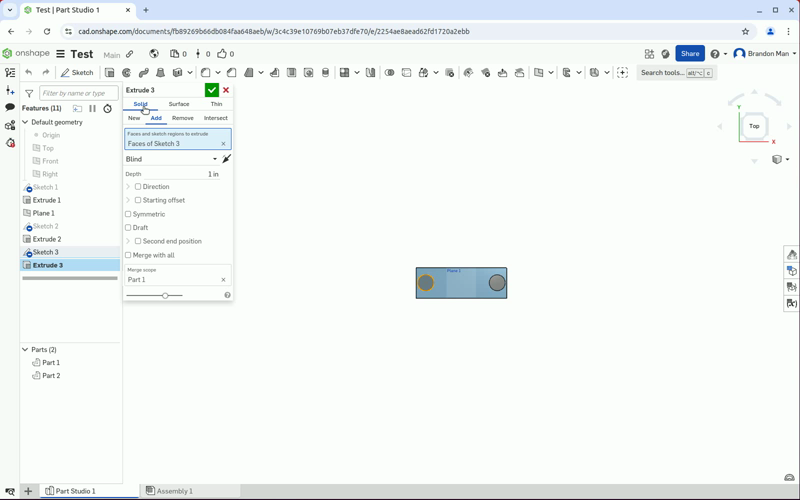
click(143, 106)
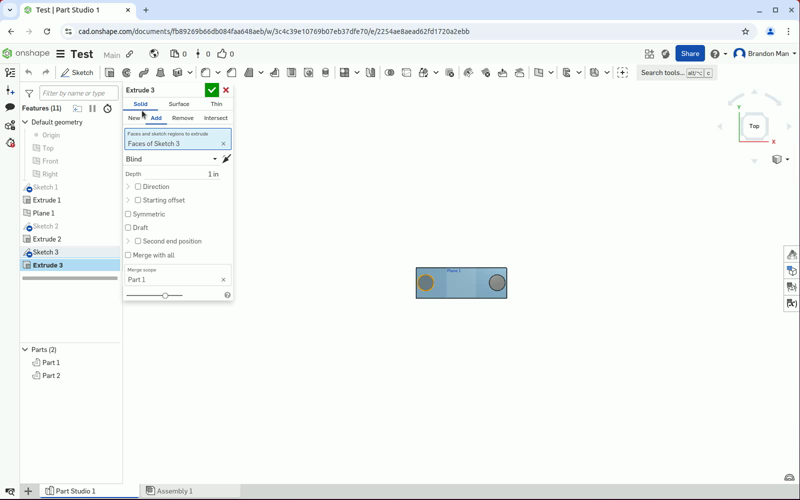
mouse_move(137, 120)
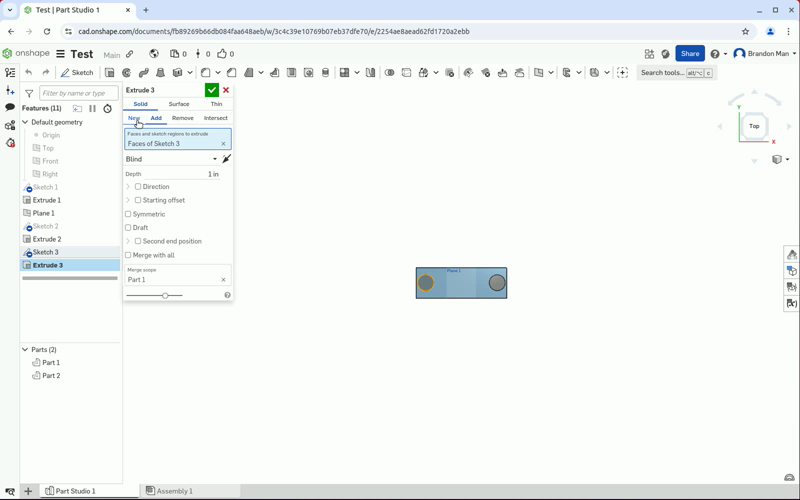
click(137, 120)
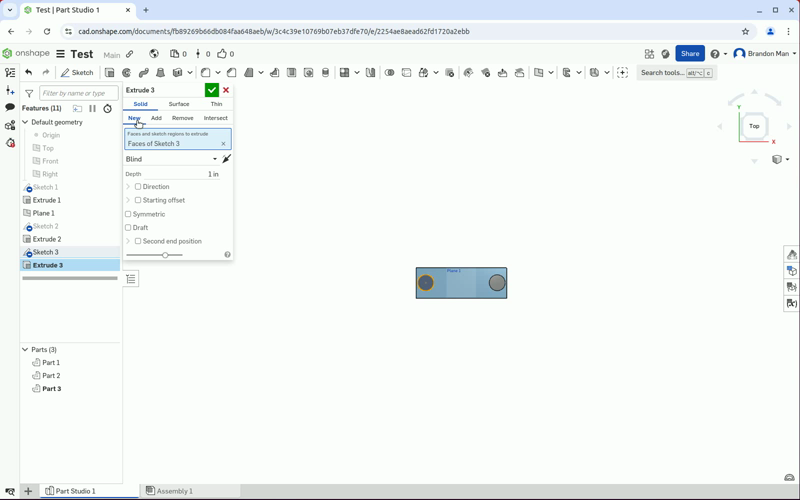
key(tab, 4)
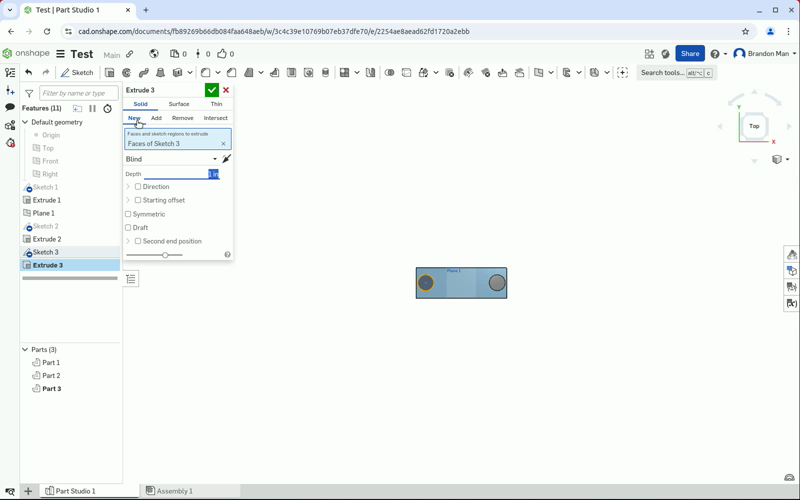
text(15.405)
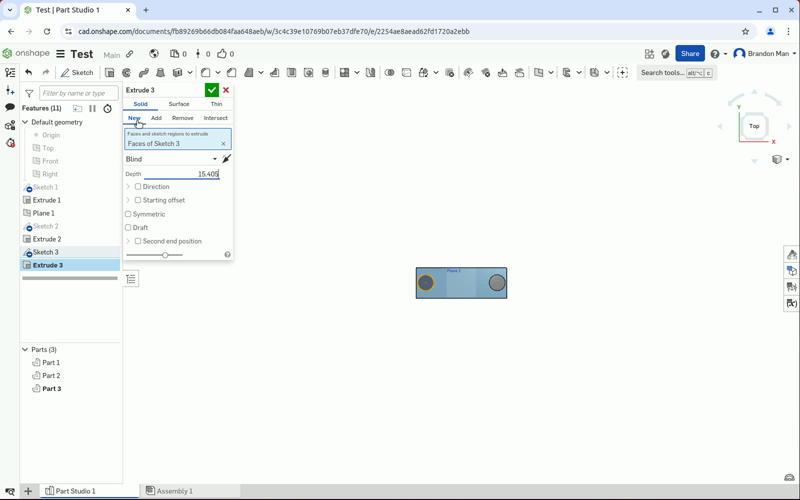
key(enter)
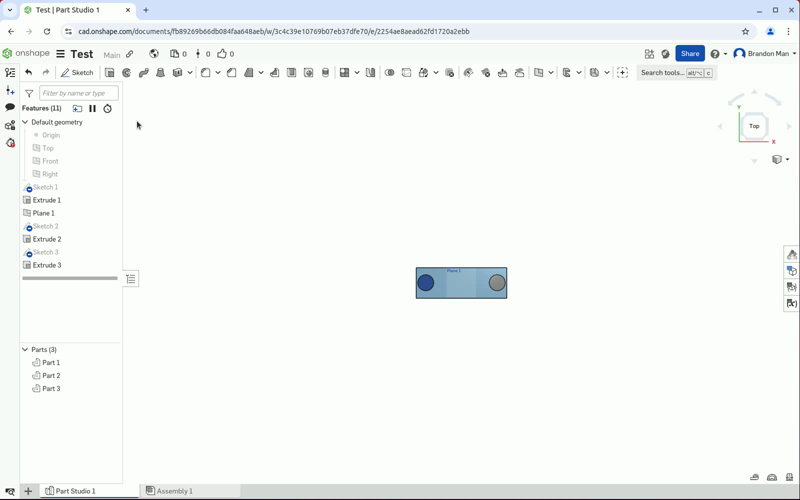
key(shift+h)
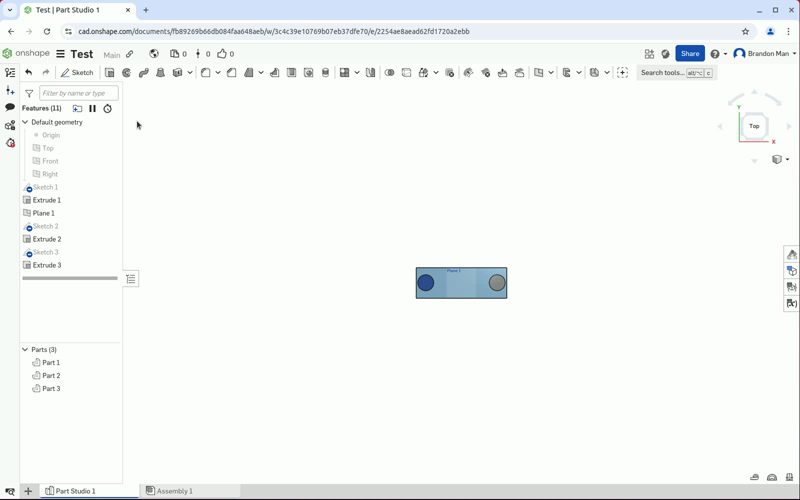
key(shift+h)
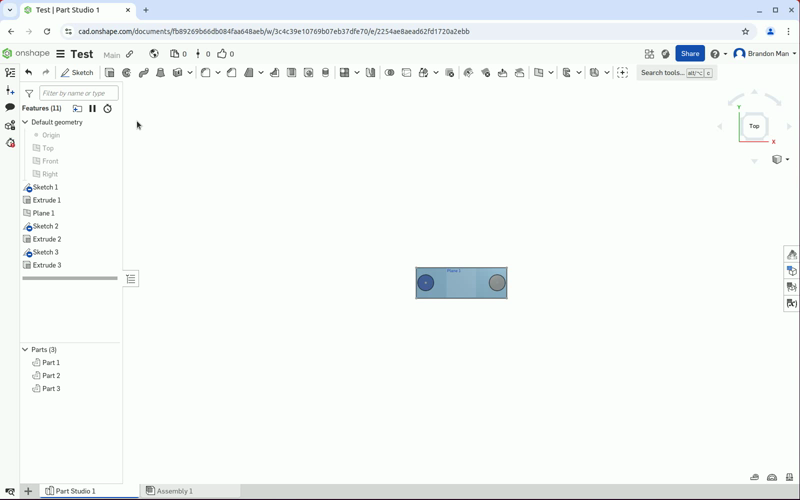
key(shift+7)
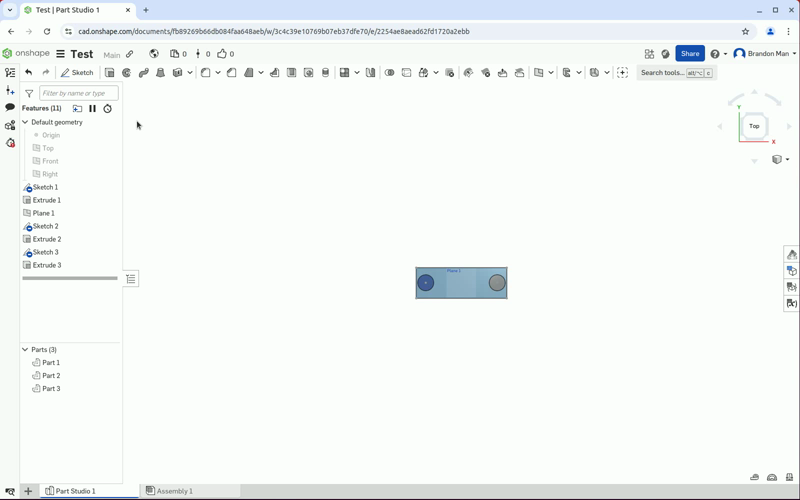
key(up, 3)
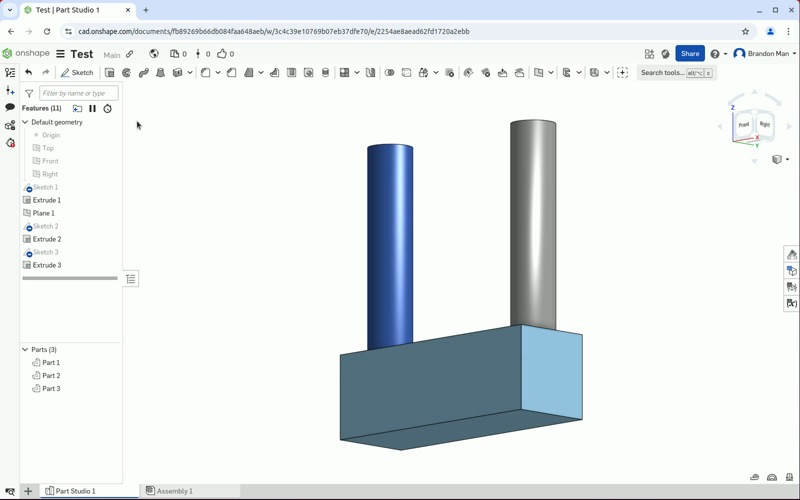
key(left, 3)
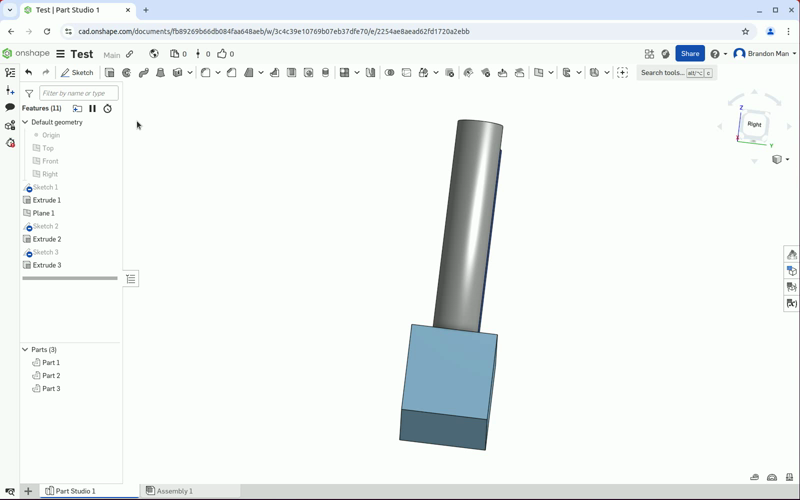
key(right, 3)
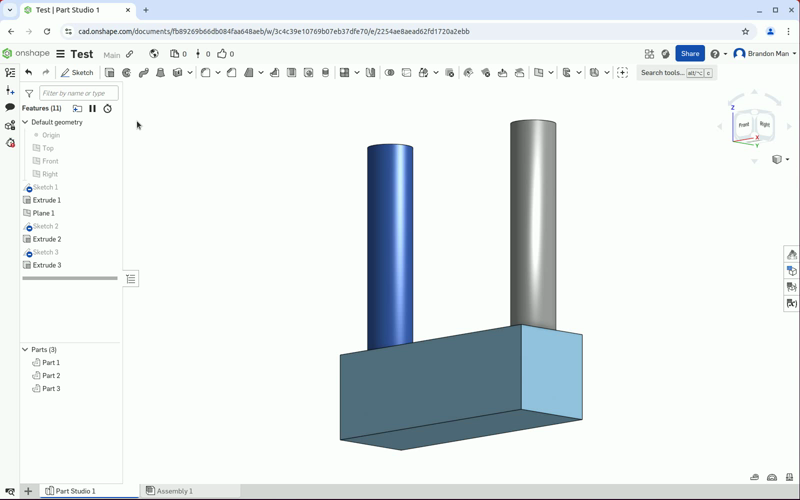
key(down, 3)
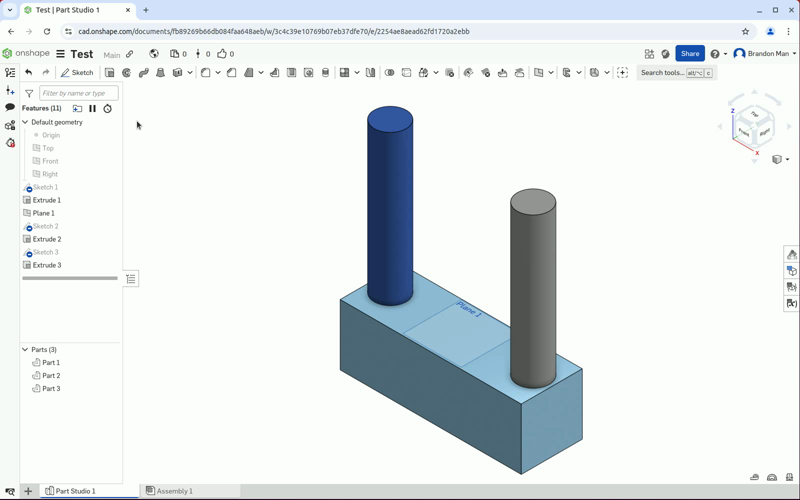
mouse_move(73, 189)
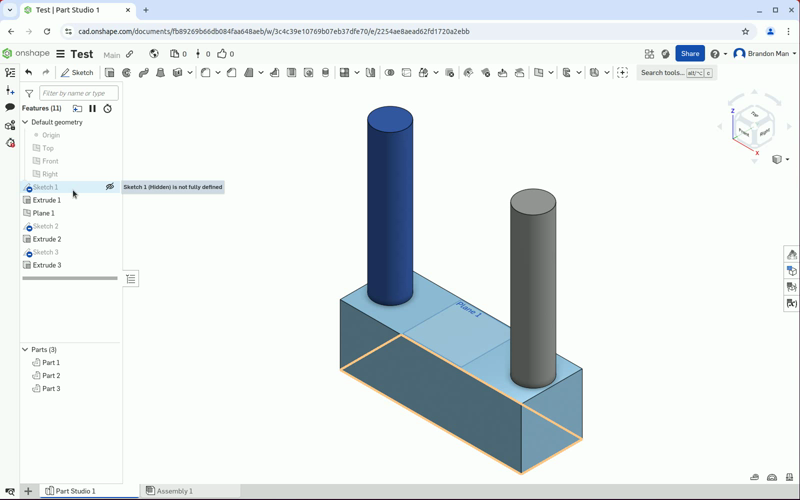
click(73, 189)